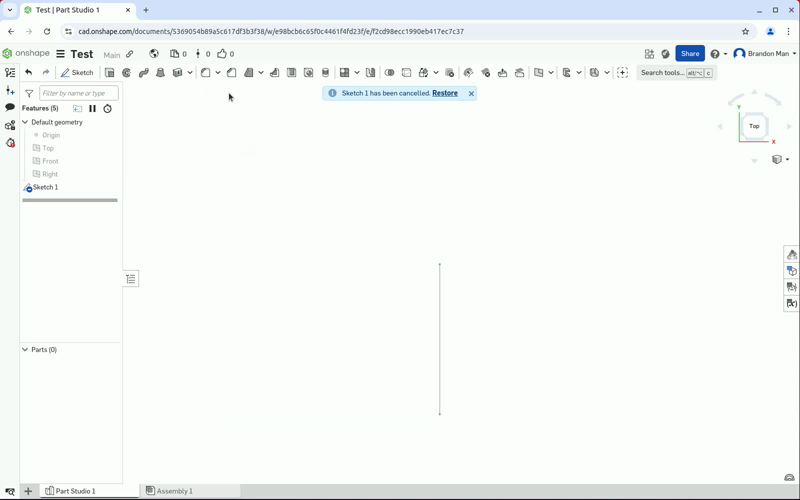
key(shift+h)
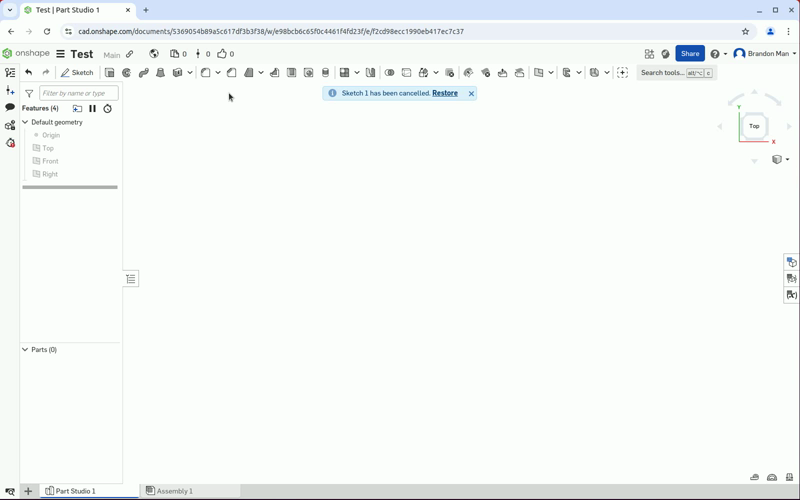
mouse_move(73, 352)
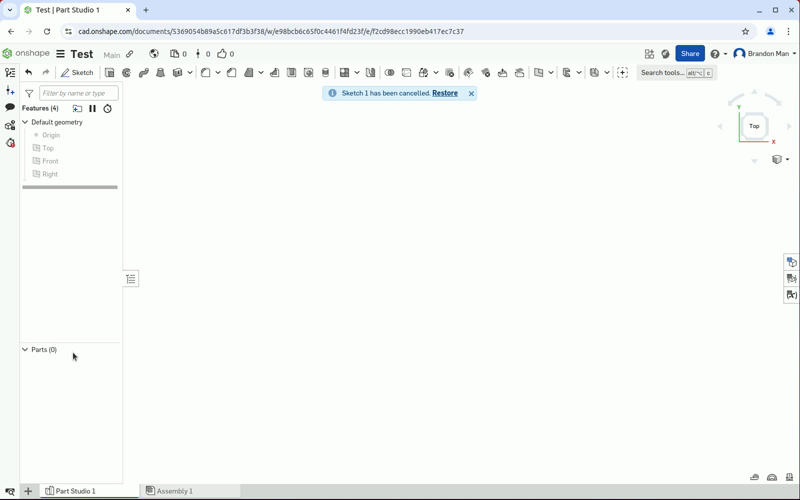
key(y)
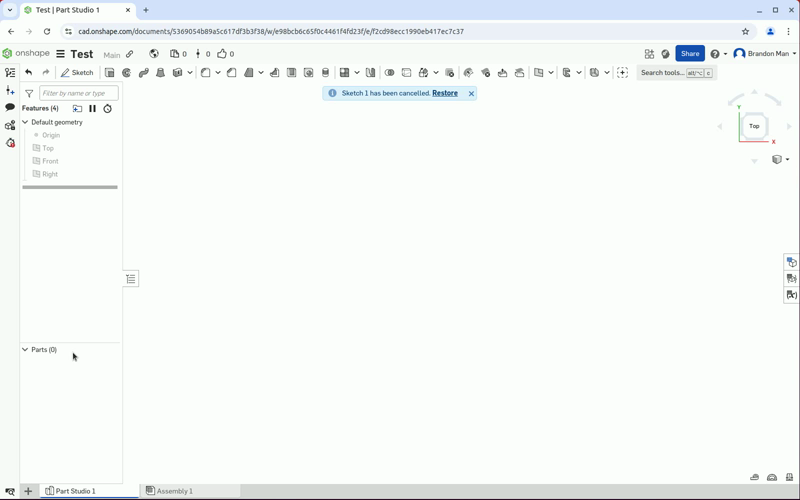
key(shift+p)
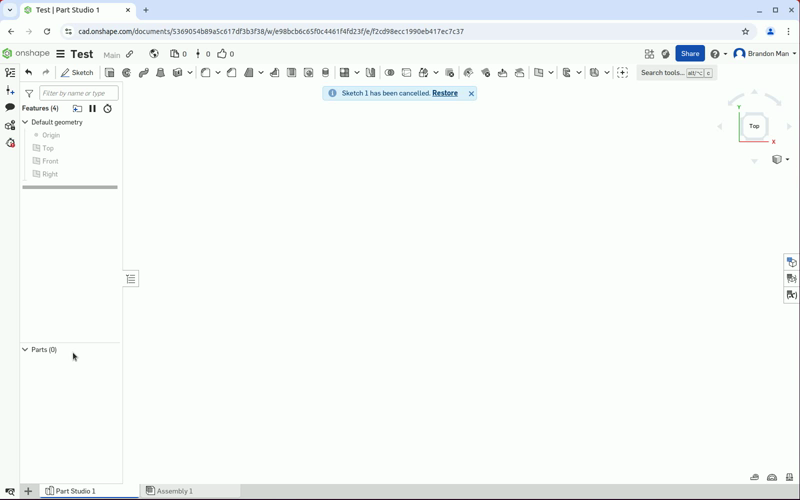
key(space)
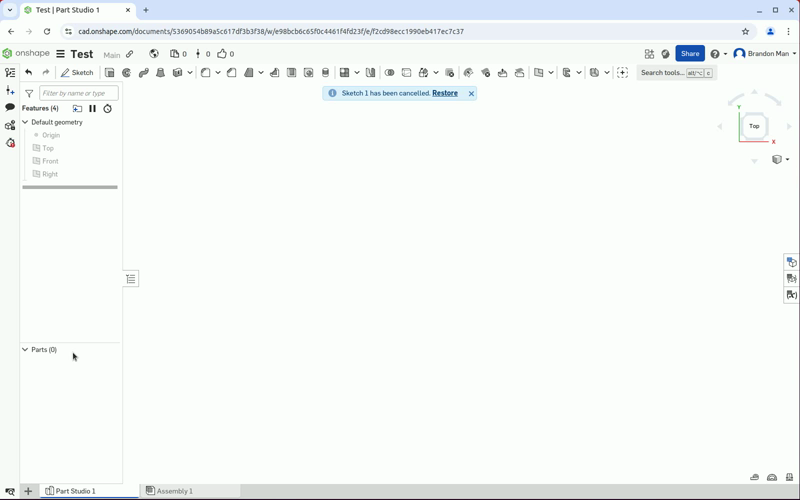
key_down(shift)
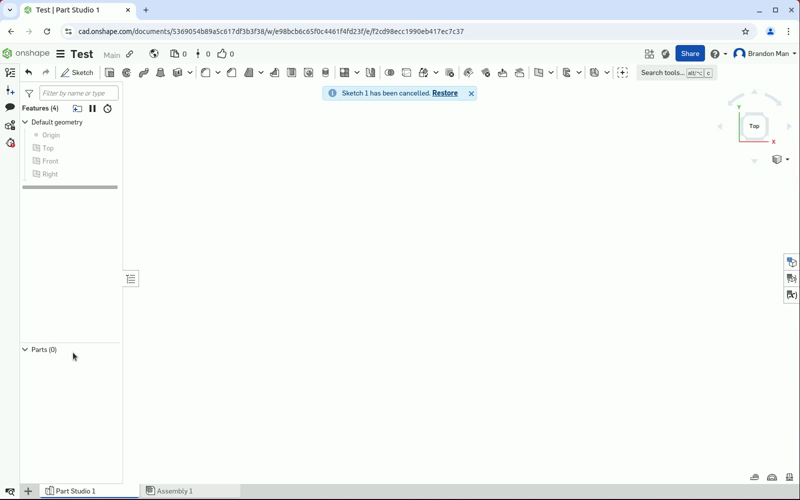
key(up)
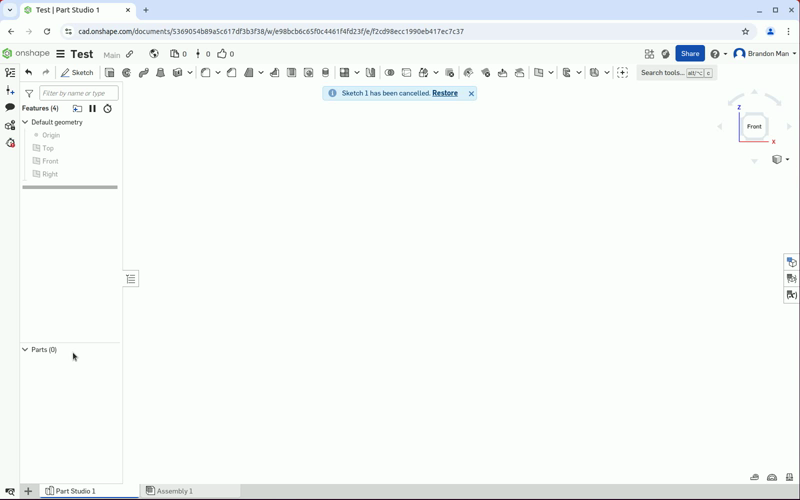
key_up(shift)
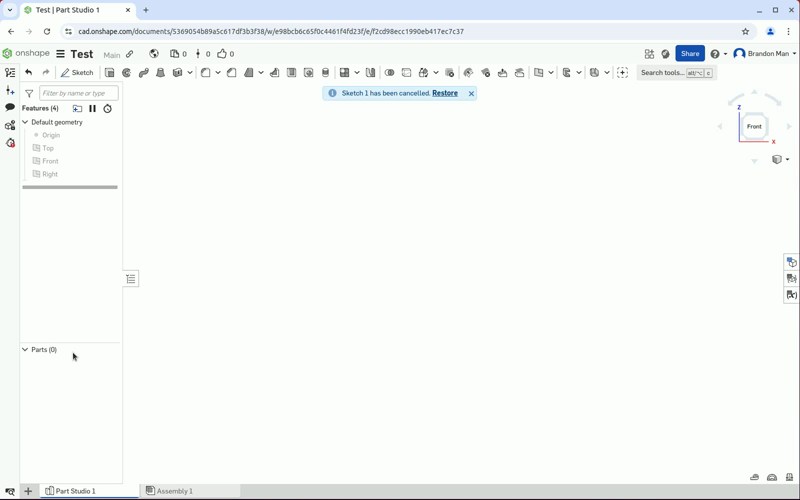
mouse_move(73, 352)
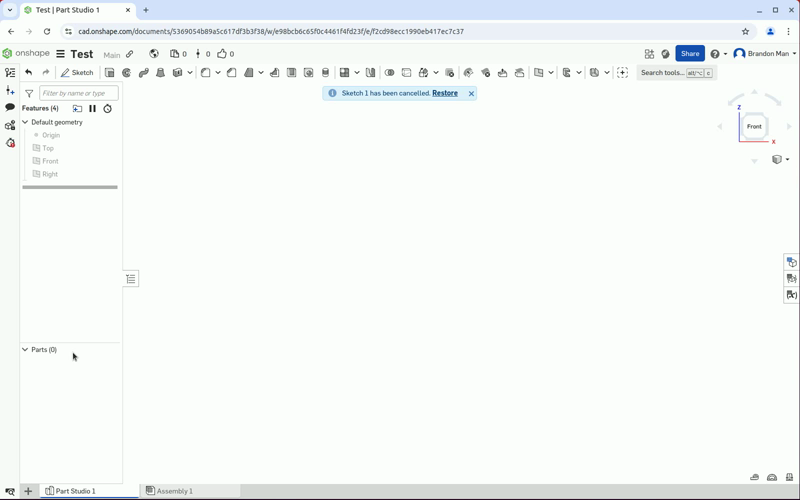
key(shift+y)
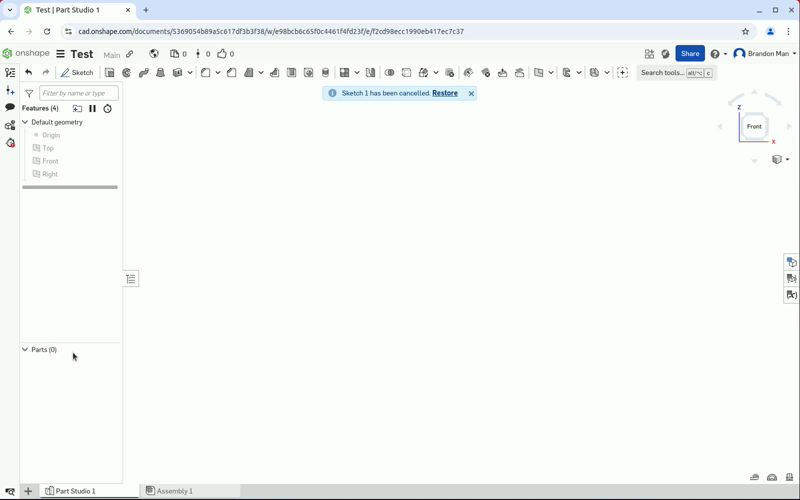
key(shift+s)
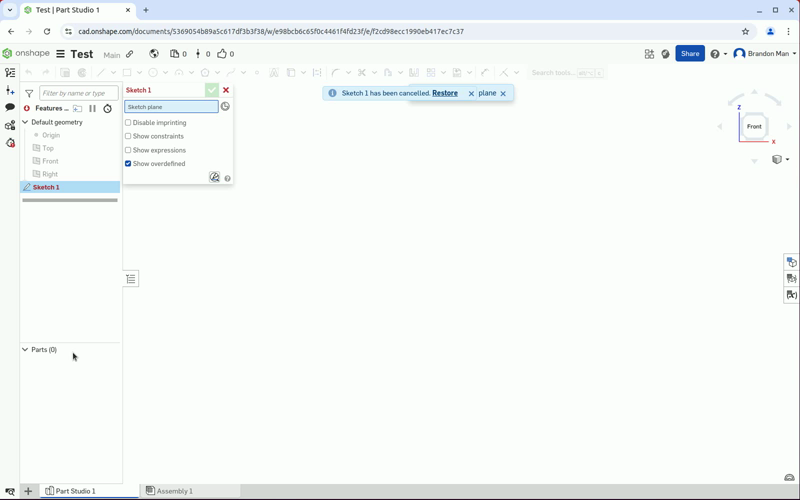
mouse_move(73, 163)
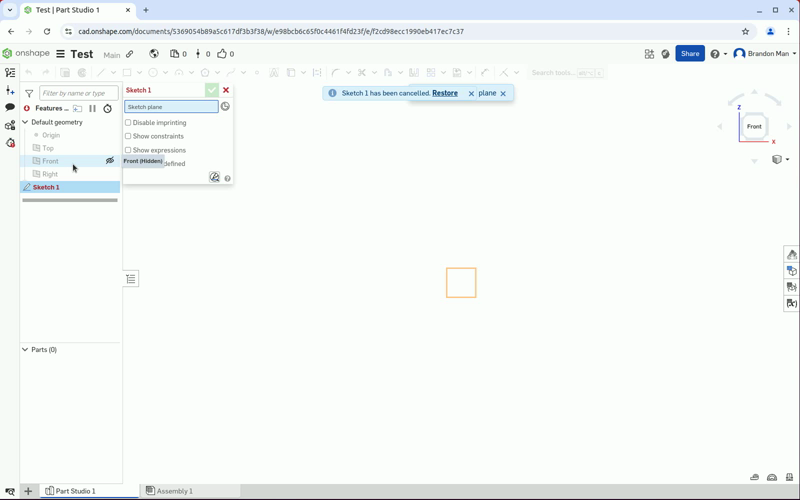
click(73, 163)
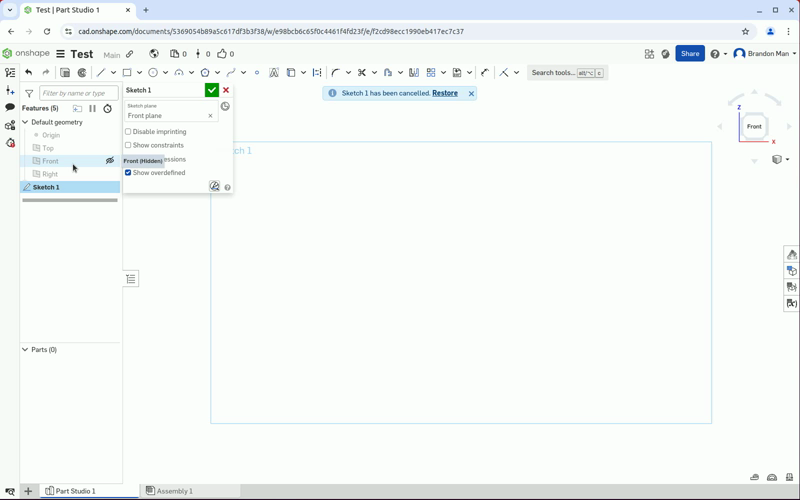
mouse_move(73, 352)
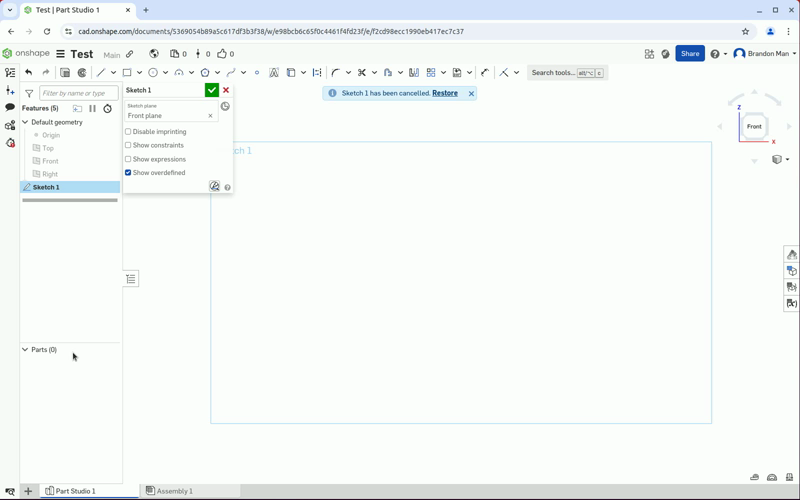
key(y)
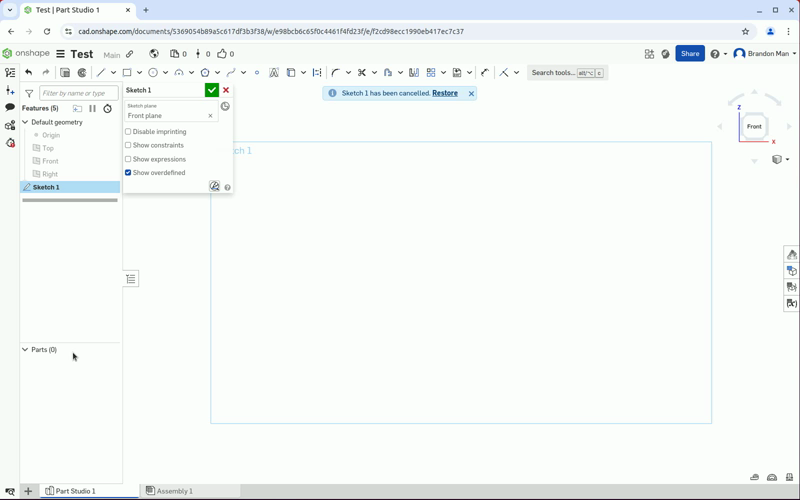
key(l)
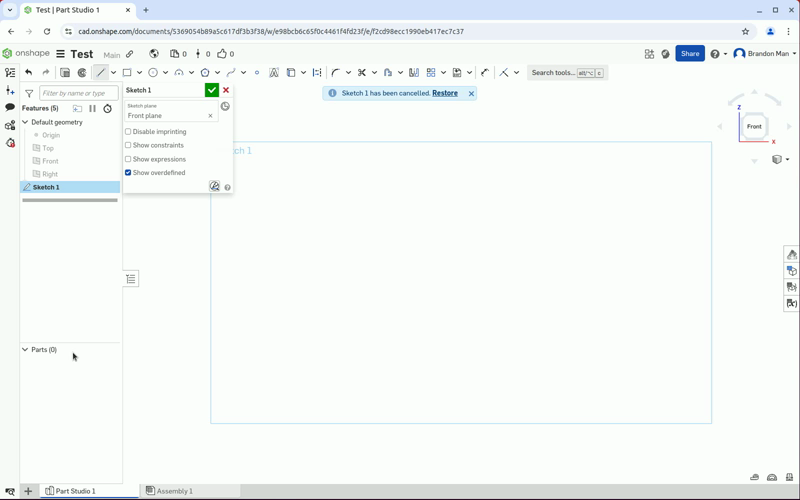
key_down(shift)
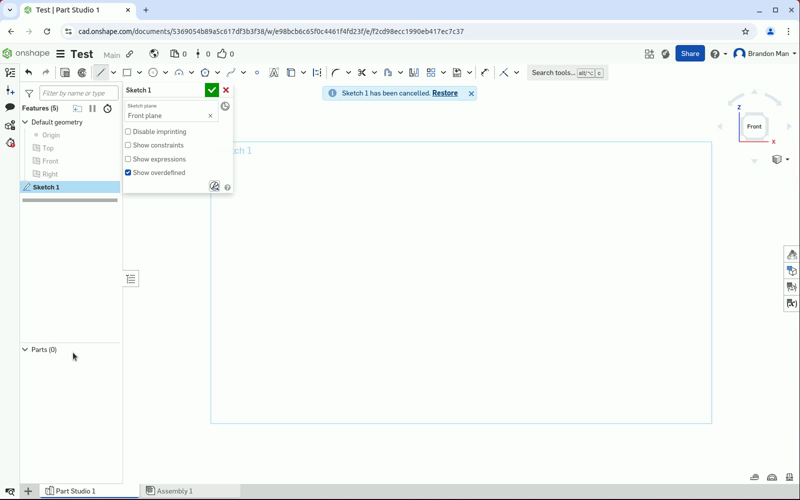
mouse_move(414, 282)
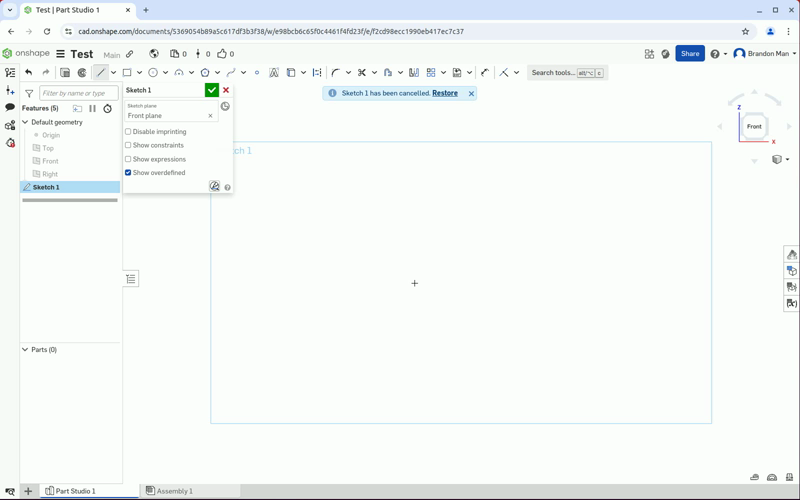
click(414, 282)
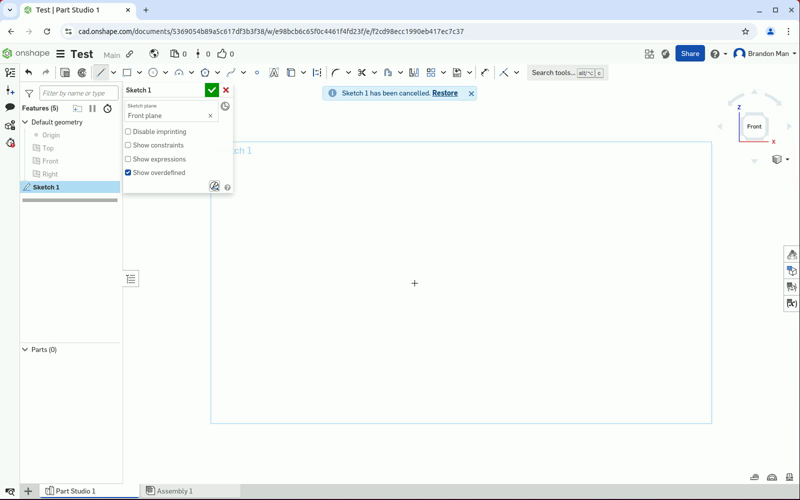
key_up(shift)
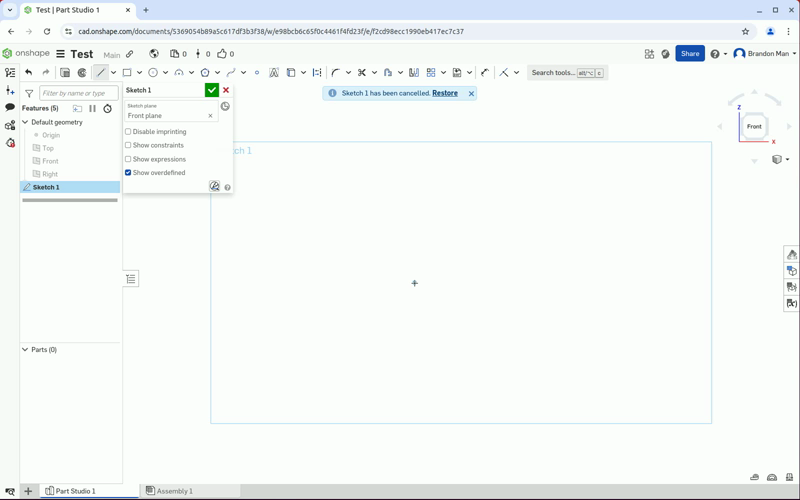
key_down(shift)
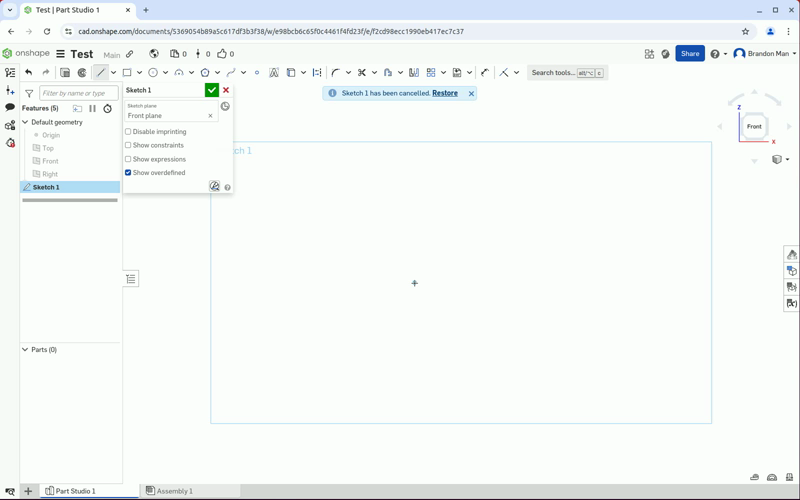
mouse_move(568, 282)
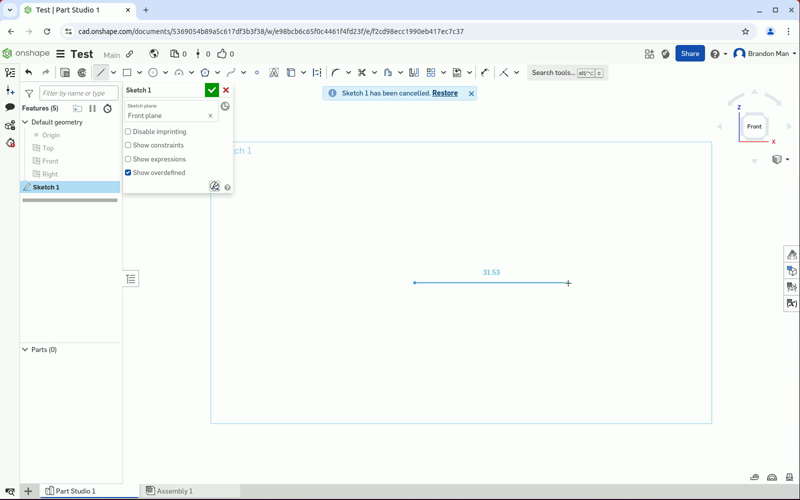
click(568, 282)
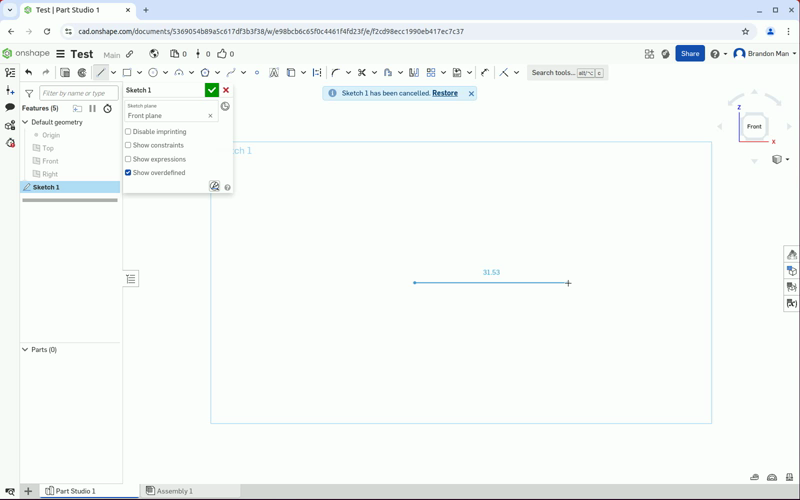
key_up(shift)
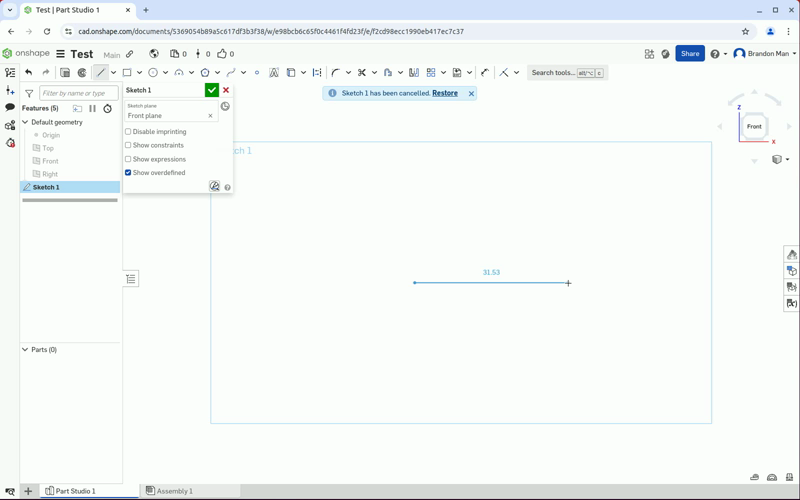
key_down(shift)
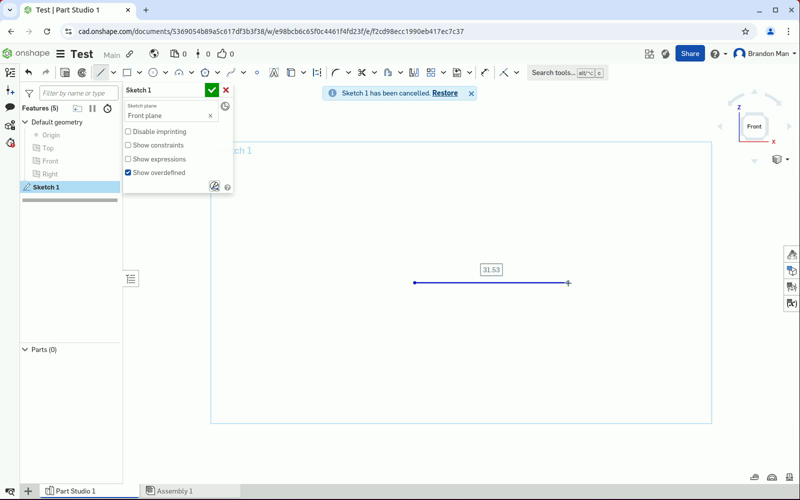
mouse_move(414, 242)
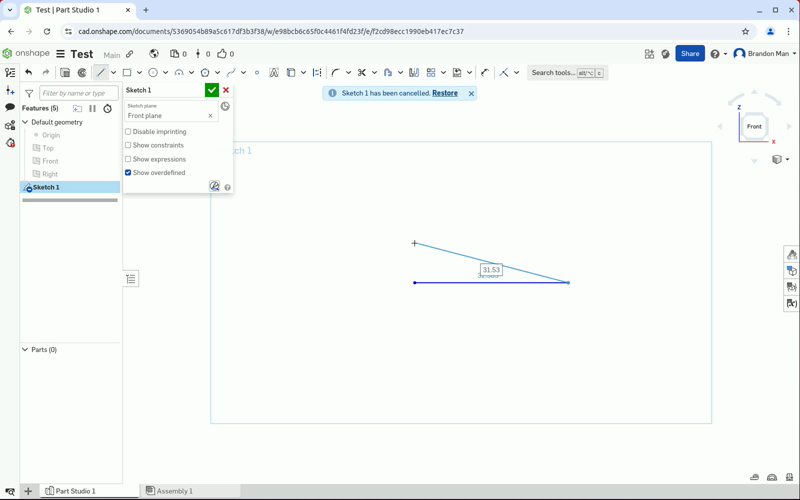
click(414, 242)
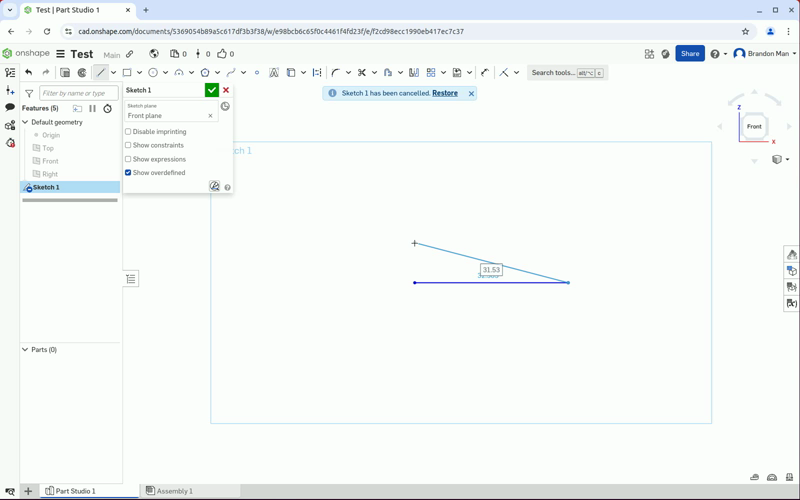
key_up(shift)
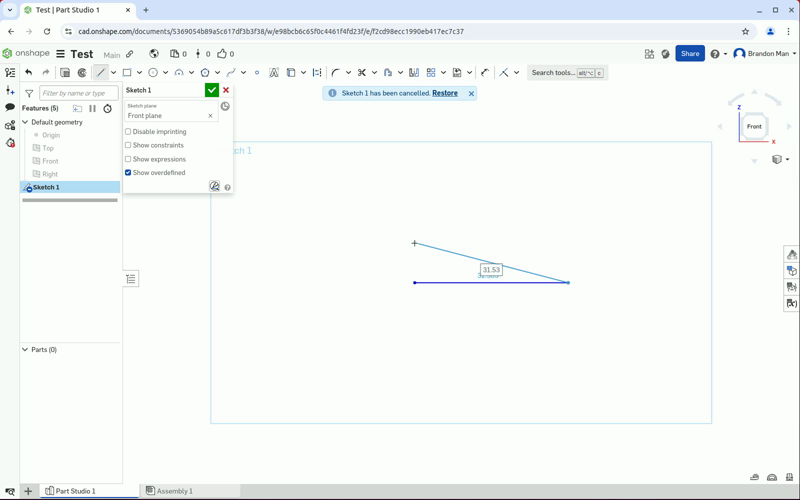
mouse_move(444, 242)
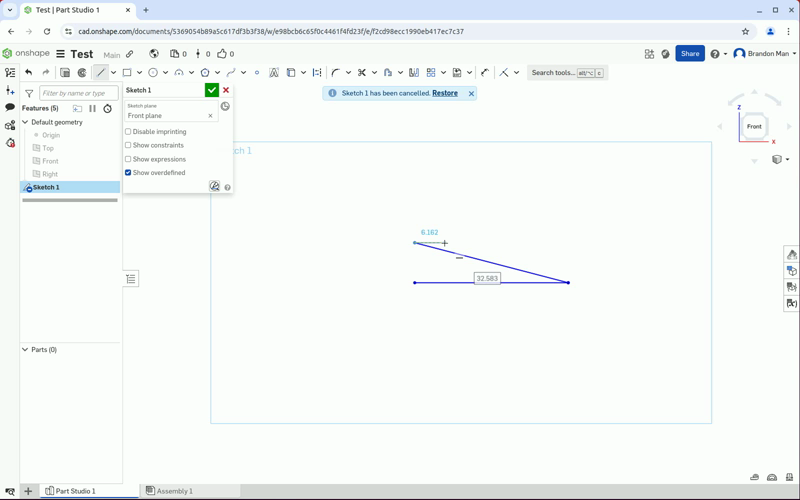
key_down(shift)
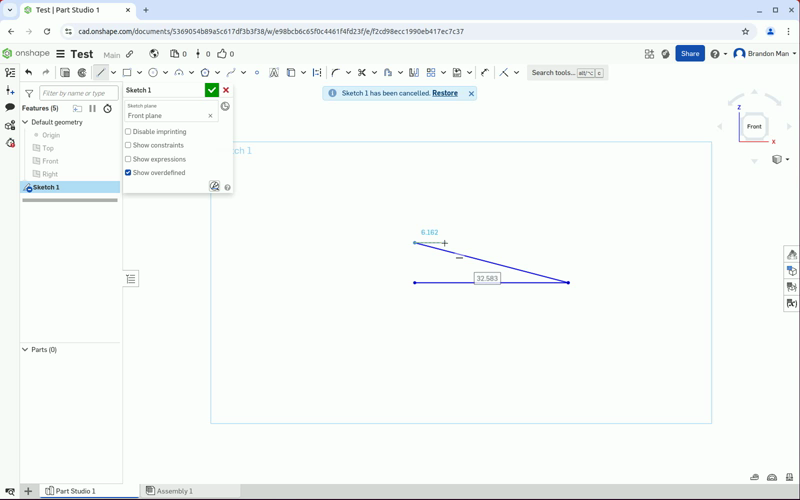
mouse_move(414, 282)
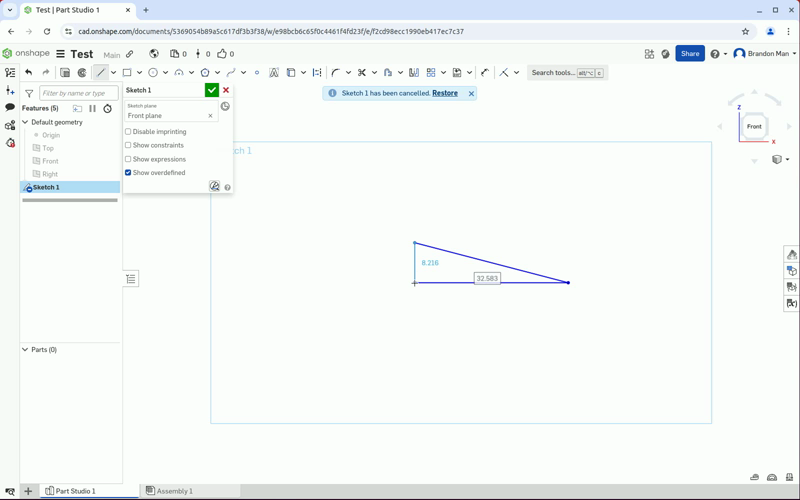
key_up(shift)
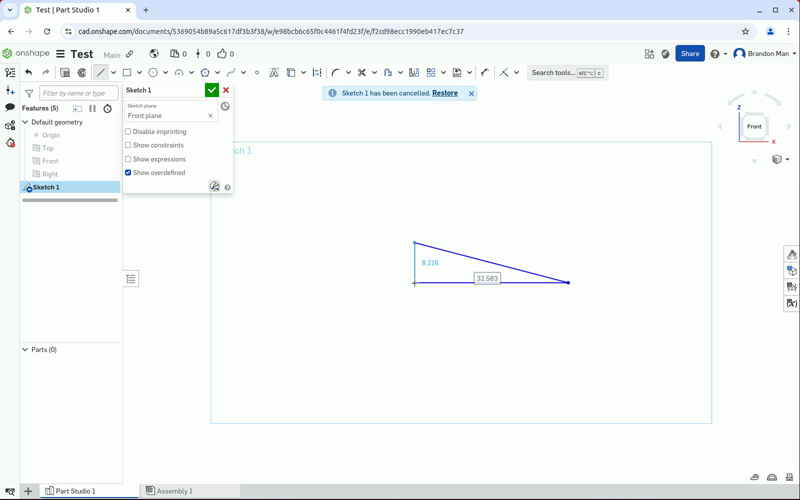
click(414, 282)
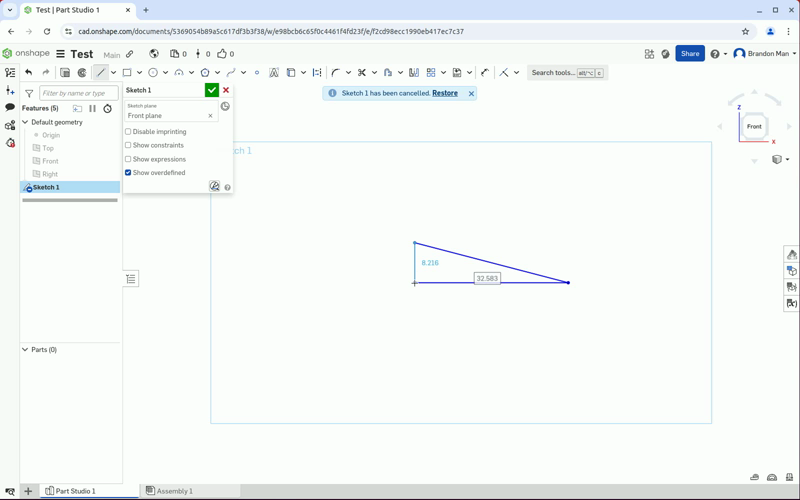
key(esc)
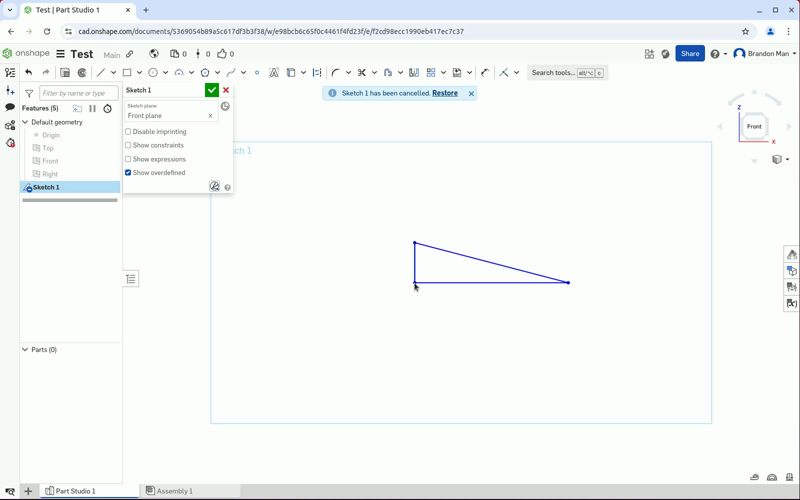
mouse_move(442, 280)
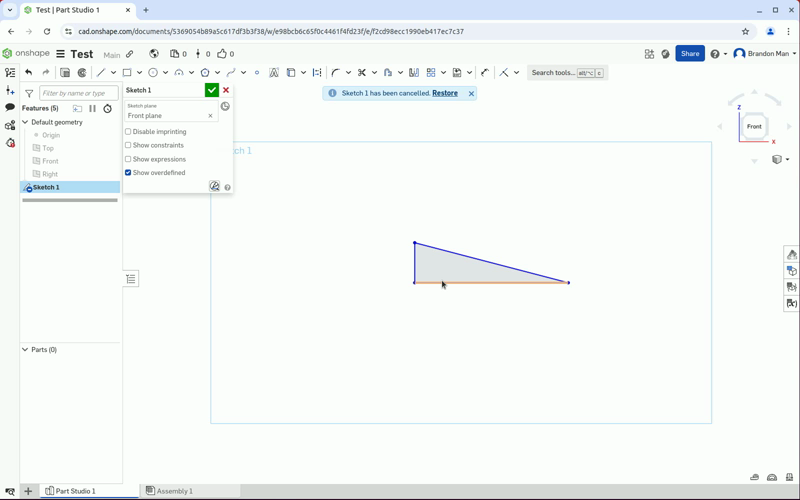
click(442, 280)
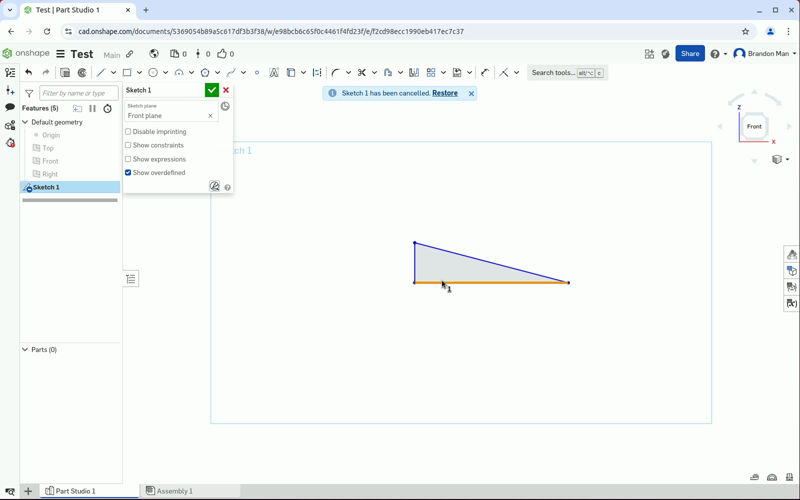
mouse_move(73, 352)
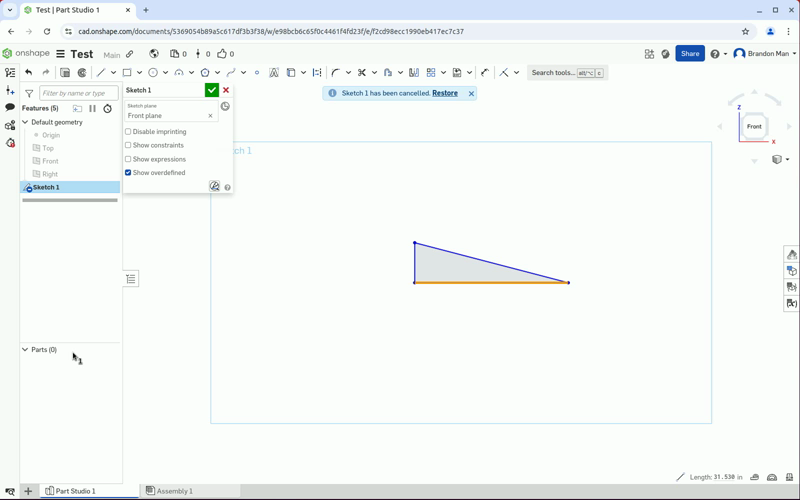
key(shift+y)
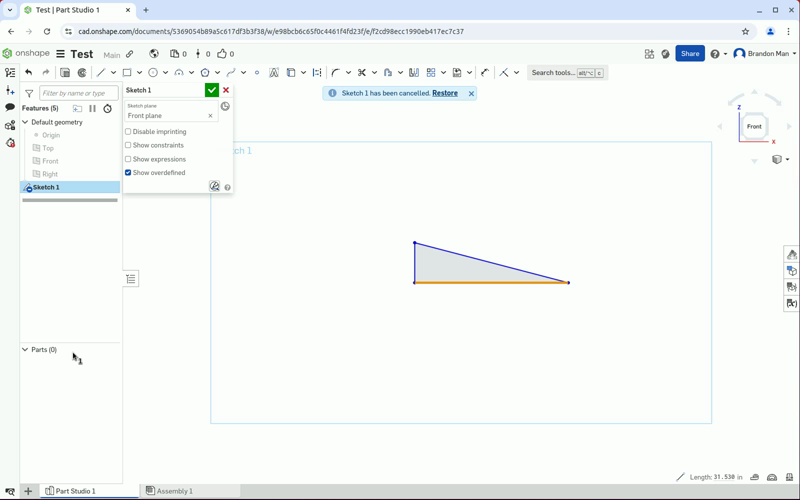
key(shift+e)
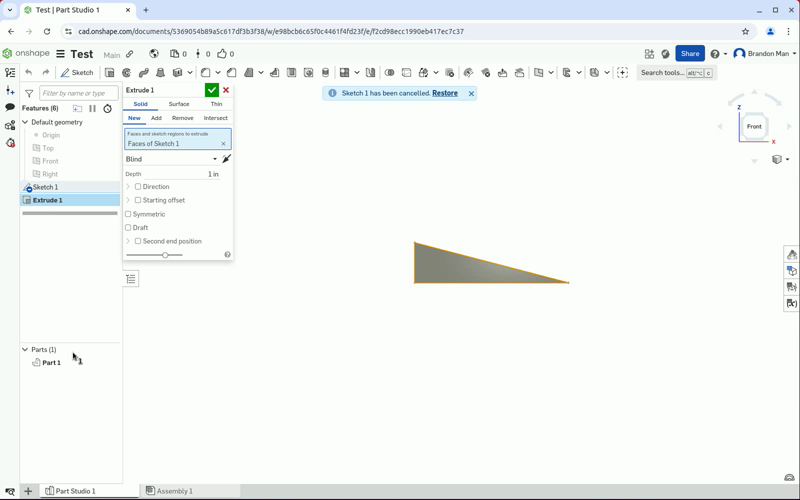
mouse_move(143, 106)
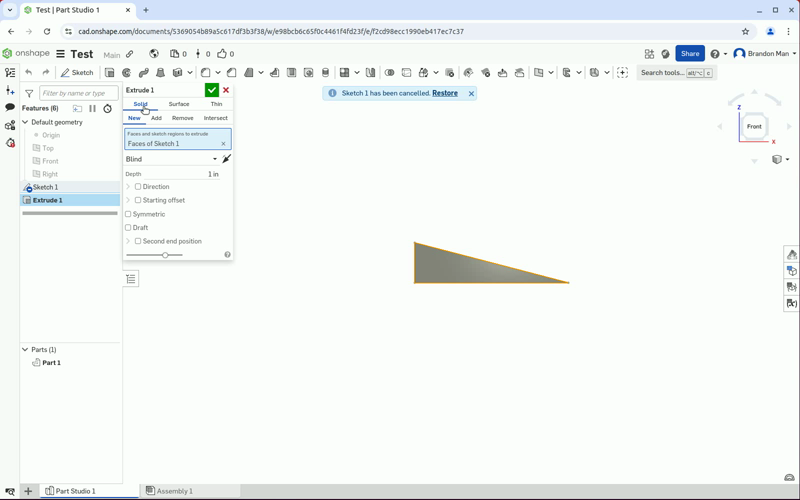
click(143, 106)
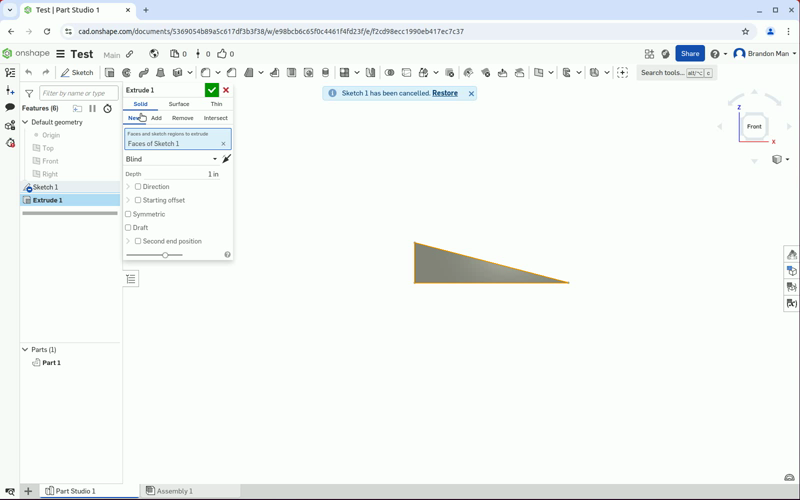
mouse_move(137, 120)
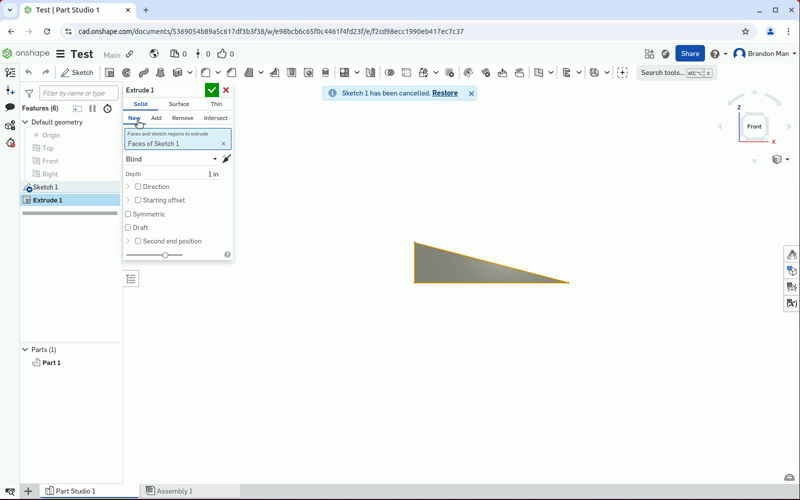
click(137, 120)
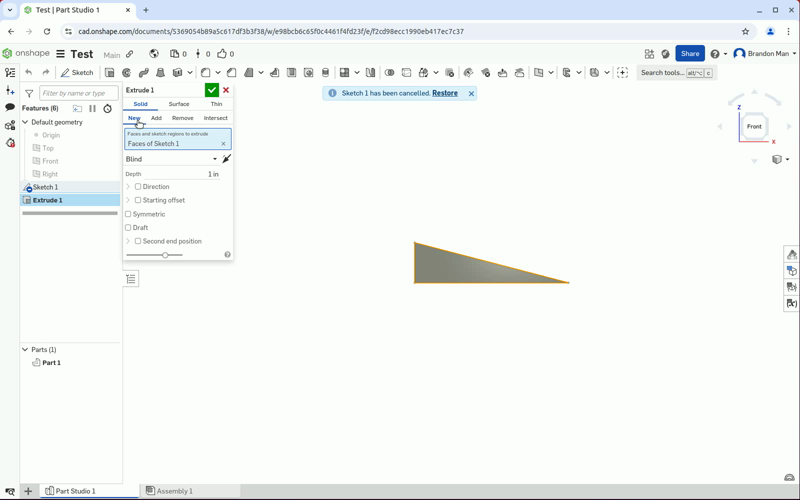
key(tab, 4)
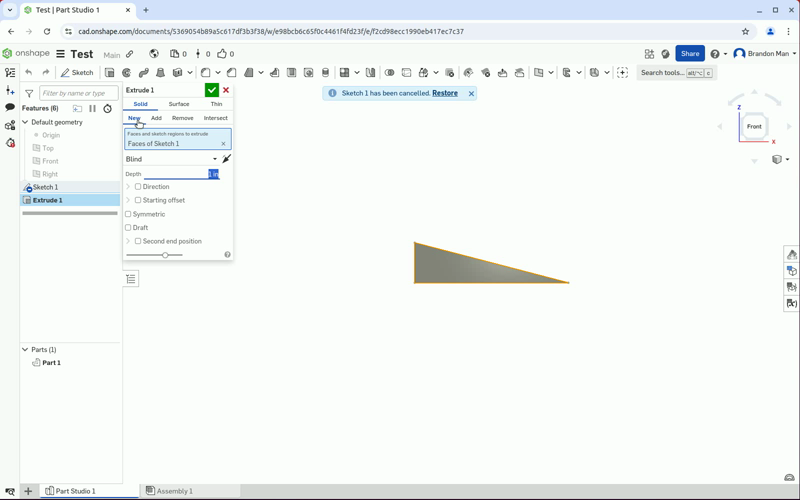
text(23.108)
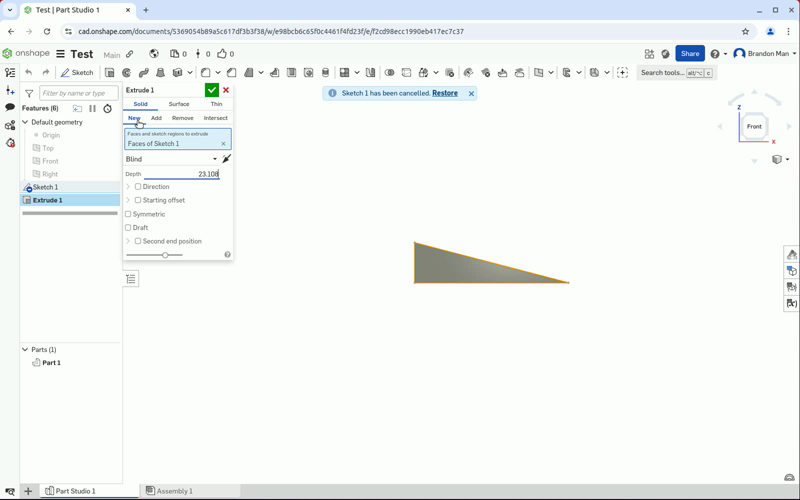
key(enter)
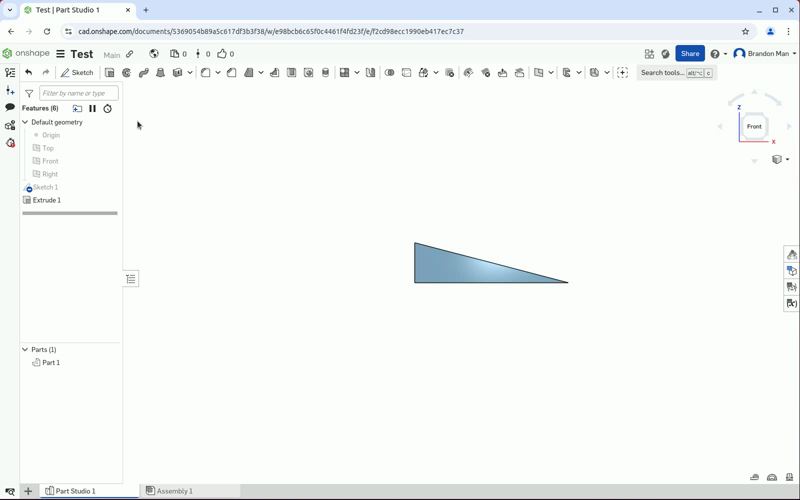
key(shift+h)
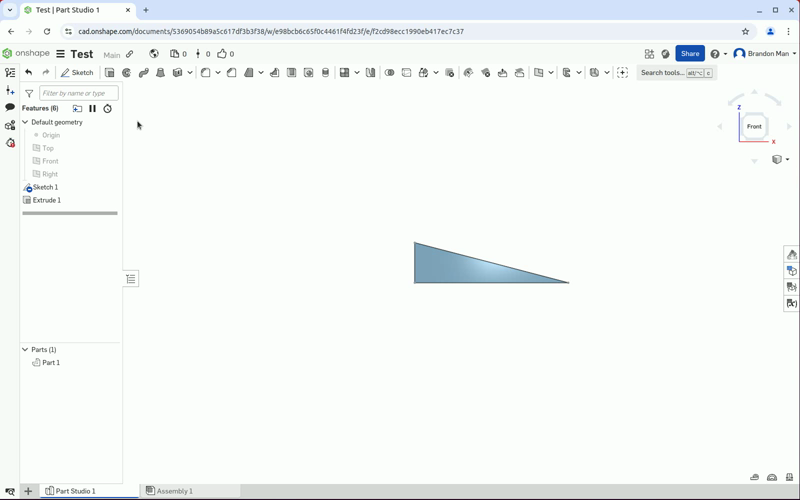
key(shift+h)
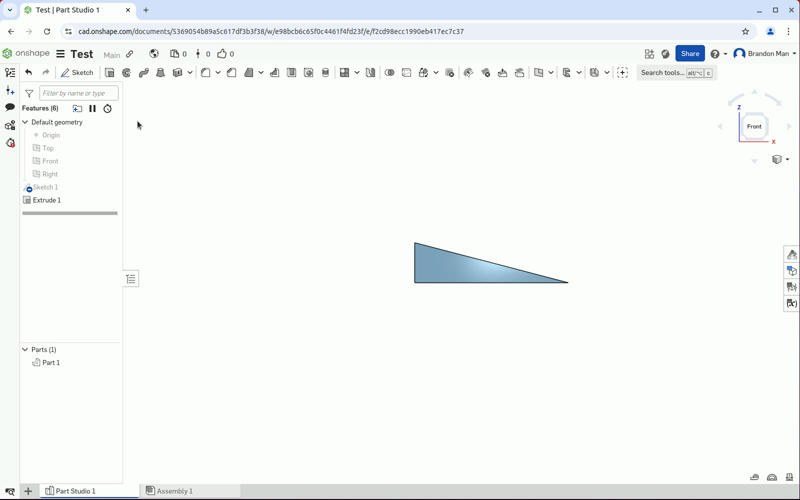
mouse_move(73, 189)
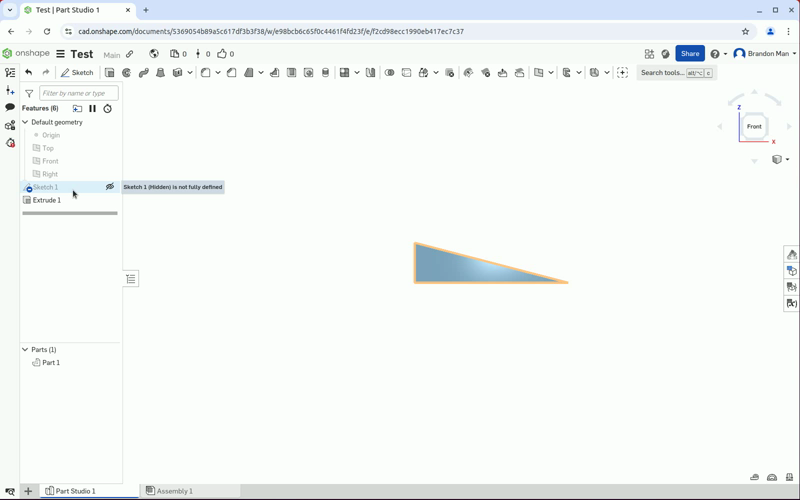
click(73, 189)
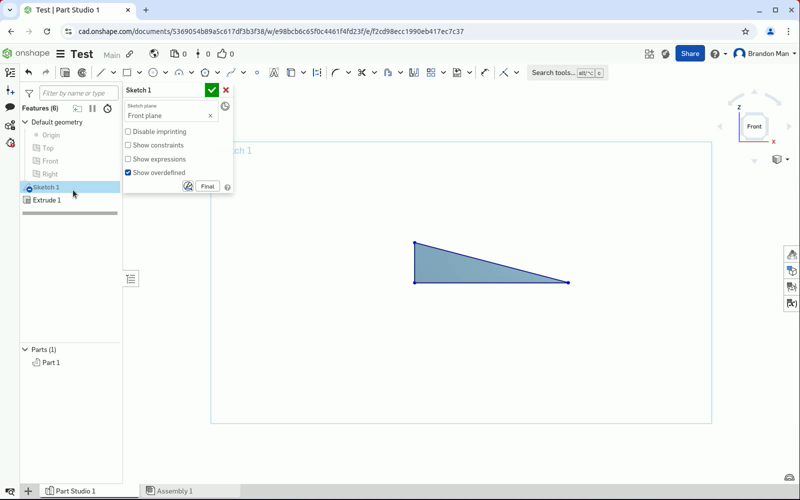
mouse_move(229, 92)
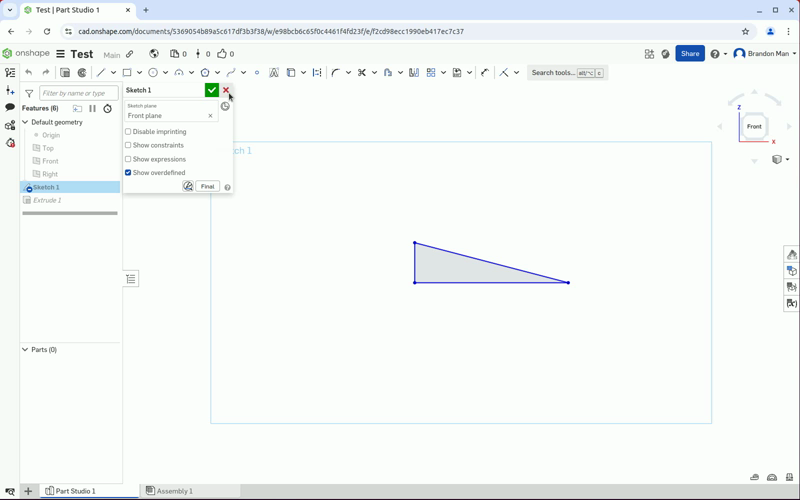
click(229, 92)
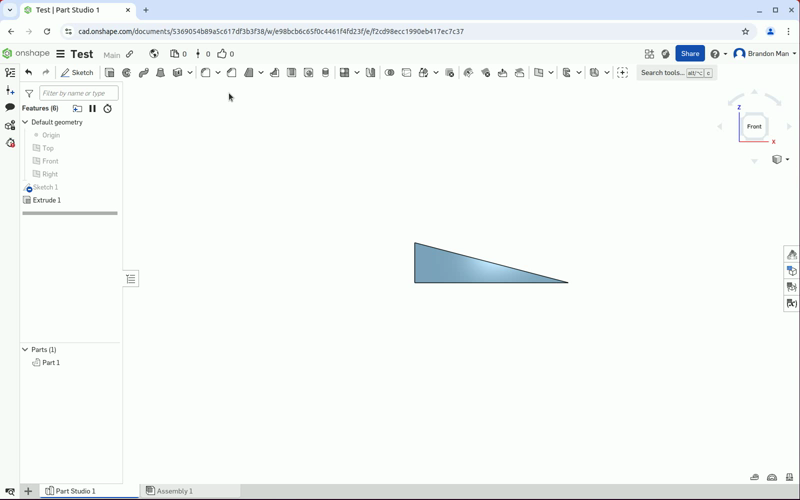
mouse_move(73, 352)
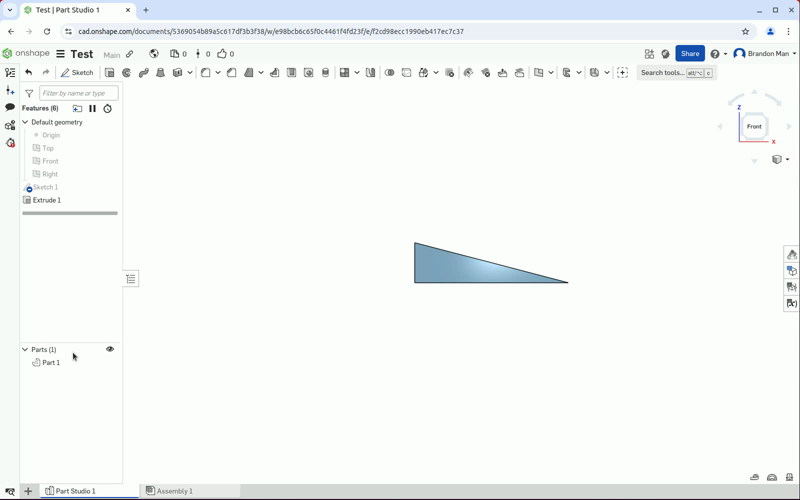
key(y)
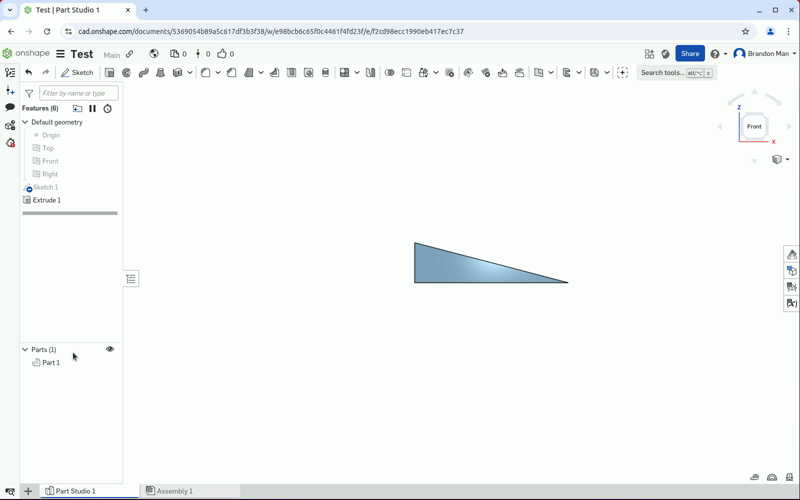
key(shift+p)
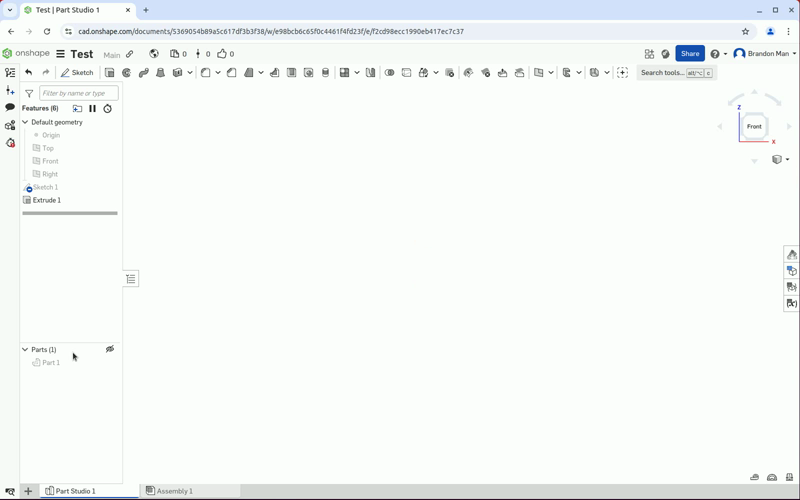
key(space)
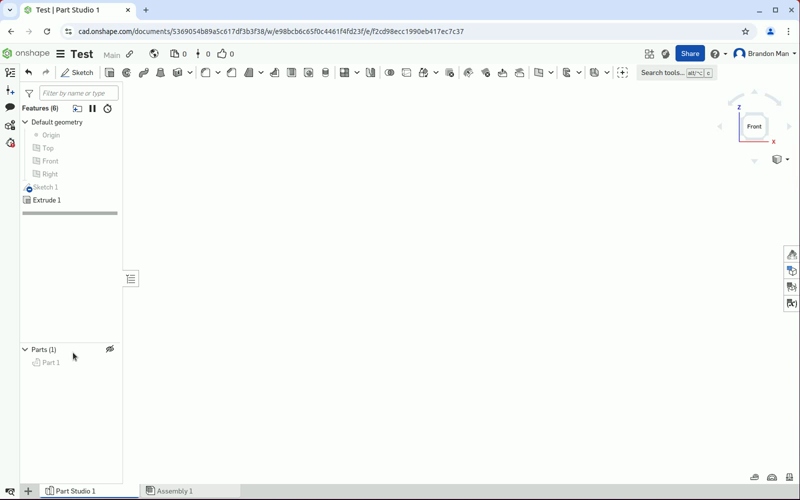
key_down(shift)
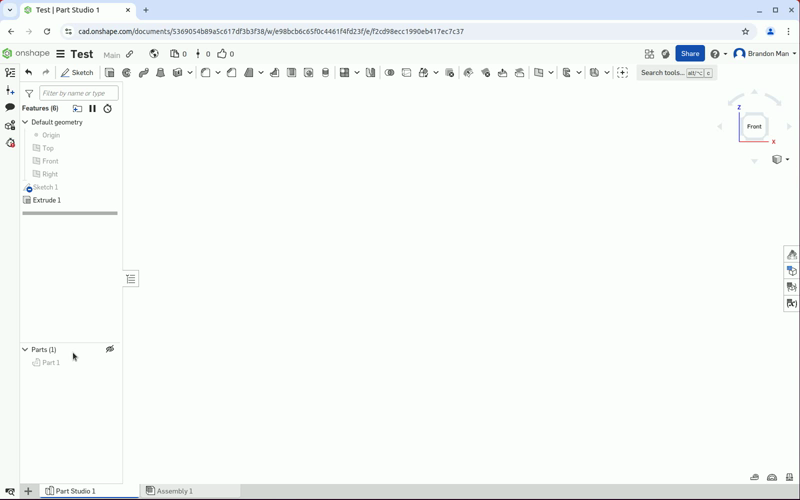
key(down)
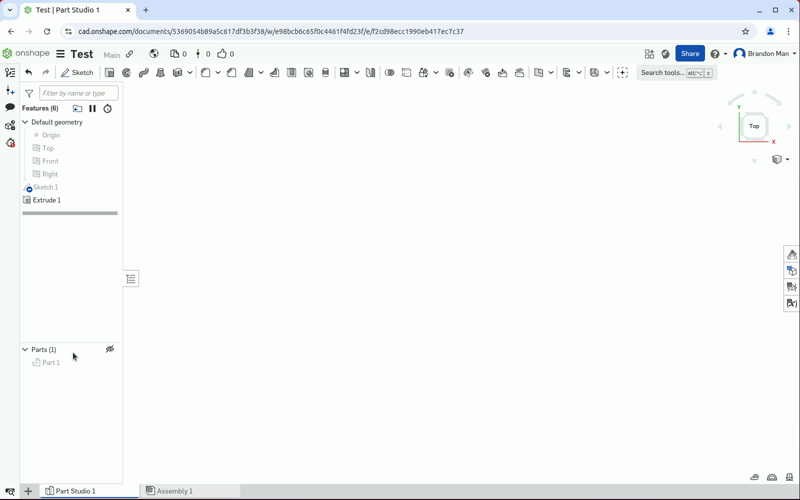
key_up(shift)
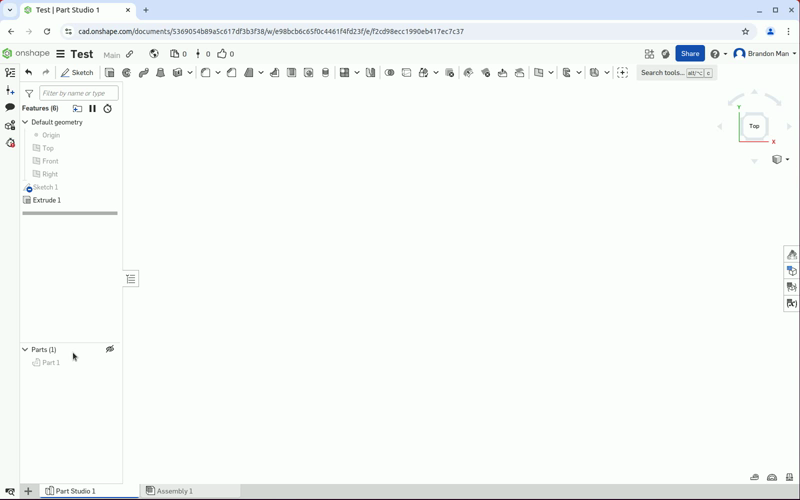
mouse_move(73, 352)
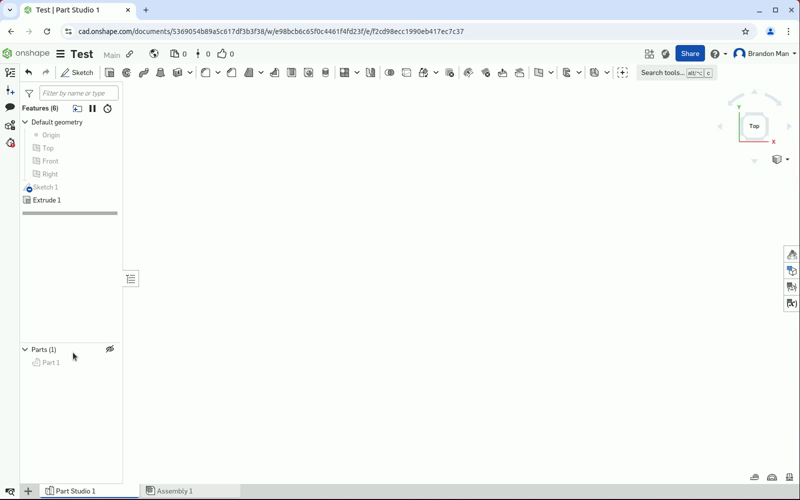
key(shift+y)
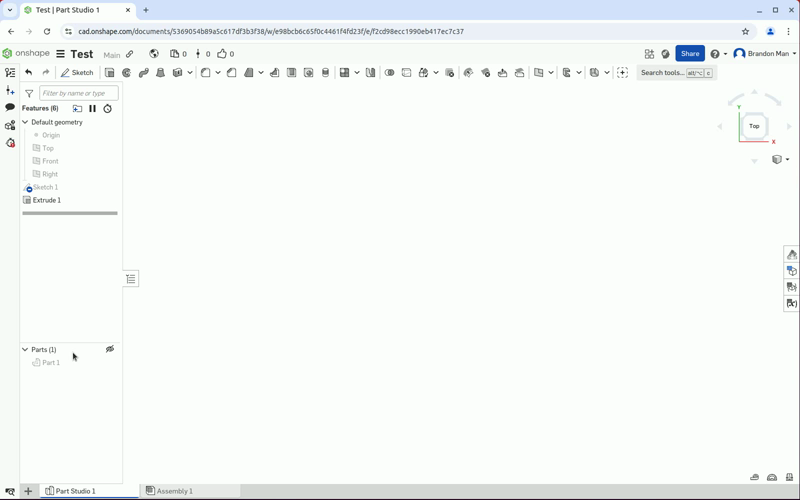
key(shift+s)
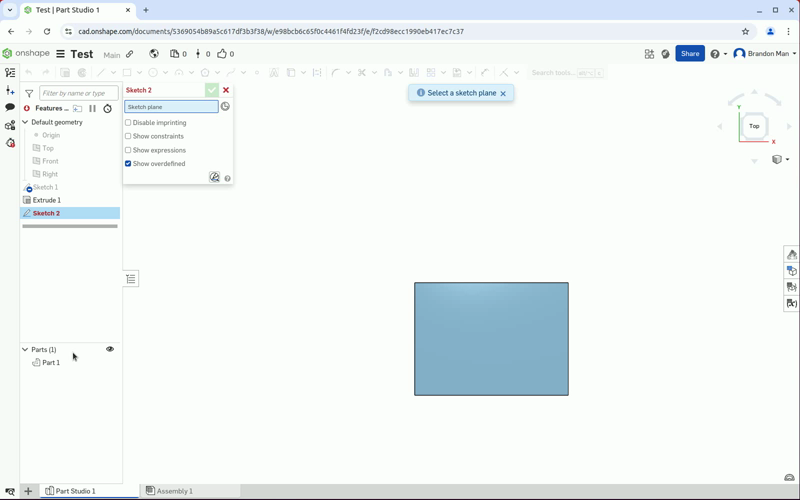
mouse_move(73, 150)
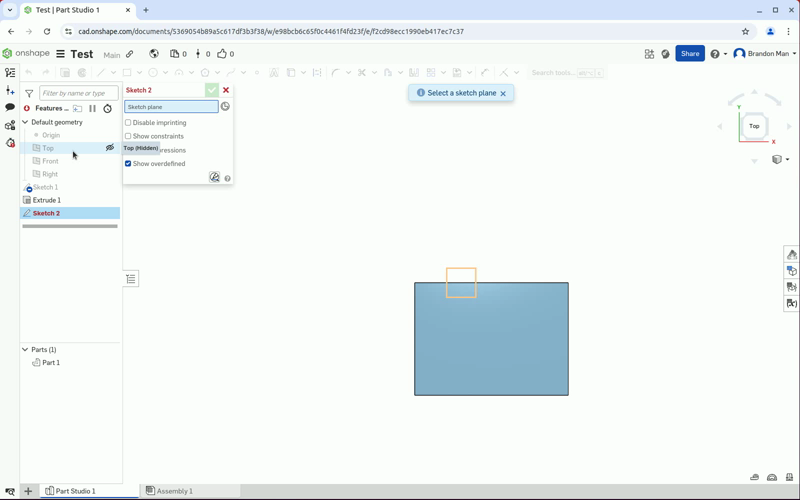
click(73, 150)
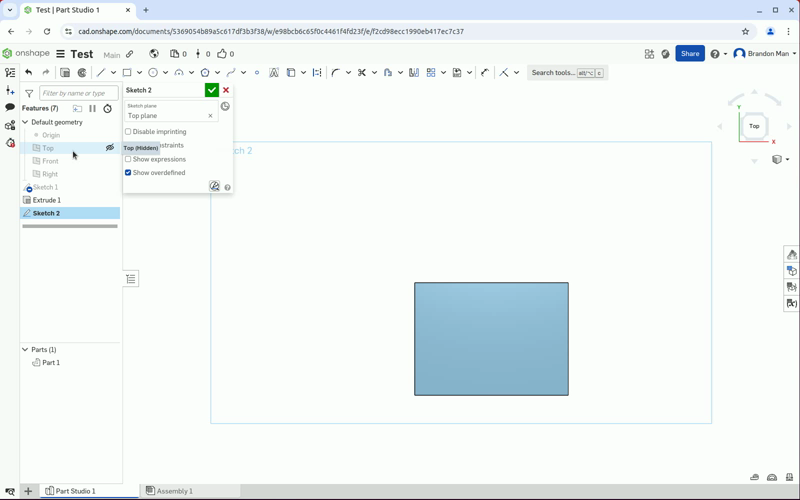
mouse_move(73, 352)
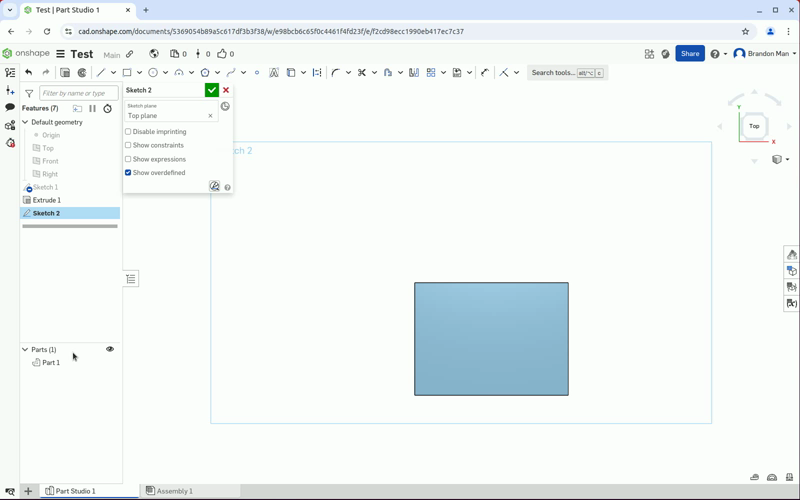
key(y)
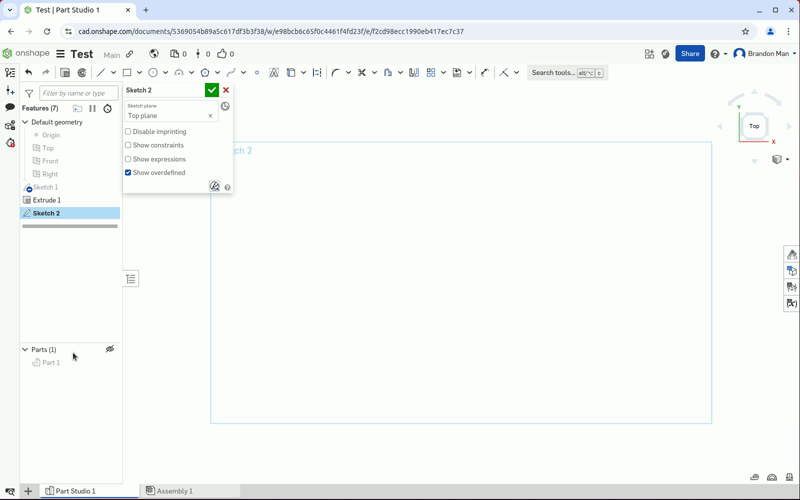
key(l)
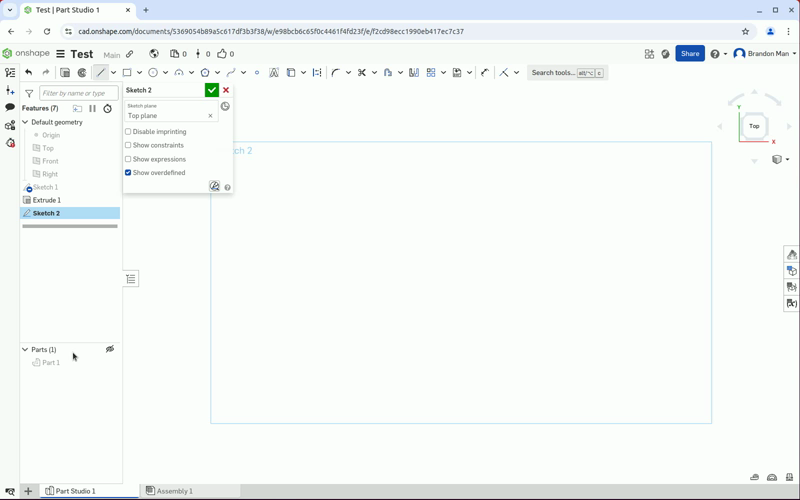
key_down(shift)
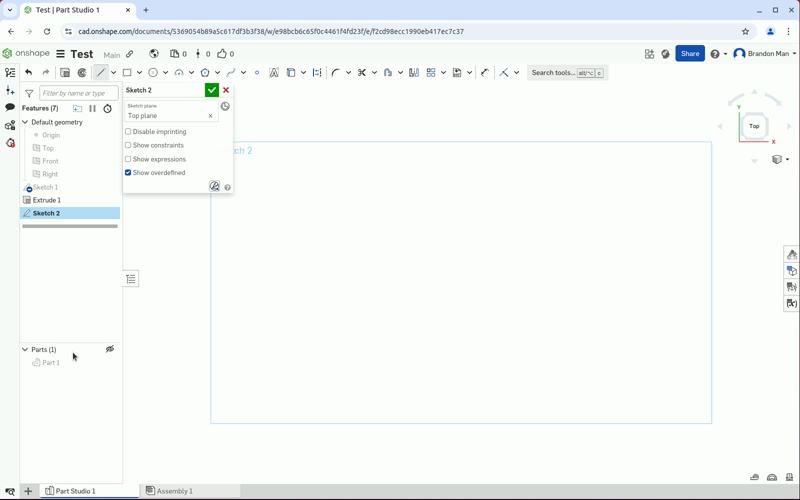
mouse_move(414, 395)
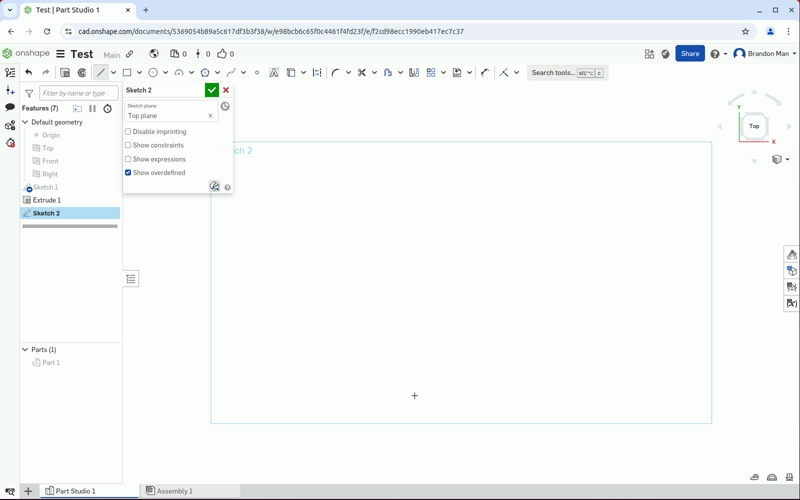
click(414, 395)
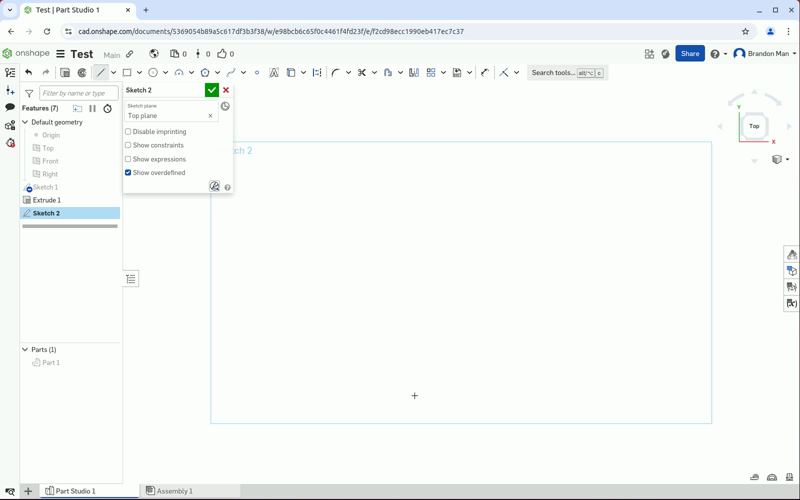
key_up(shift)
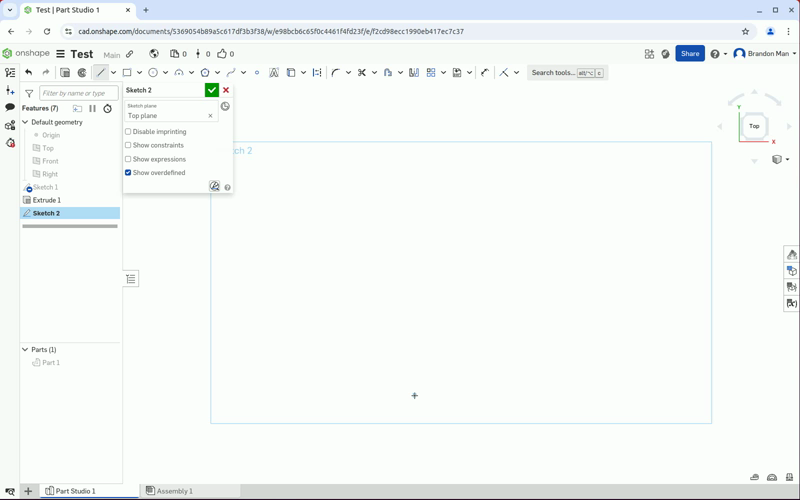
key_down(shift)
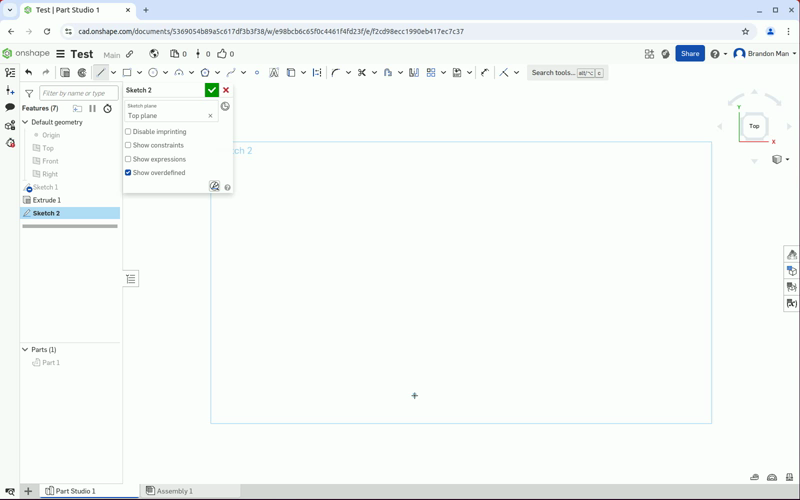
mouse_move(471, 338)
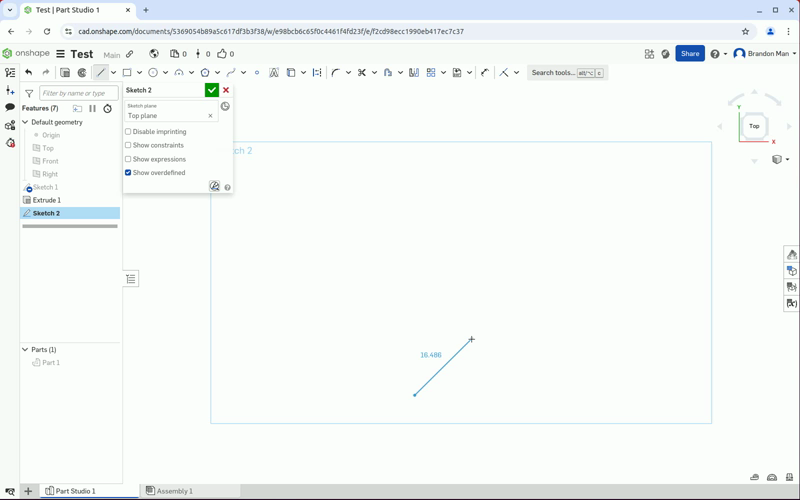
click(471, 338)
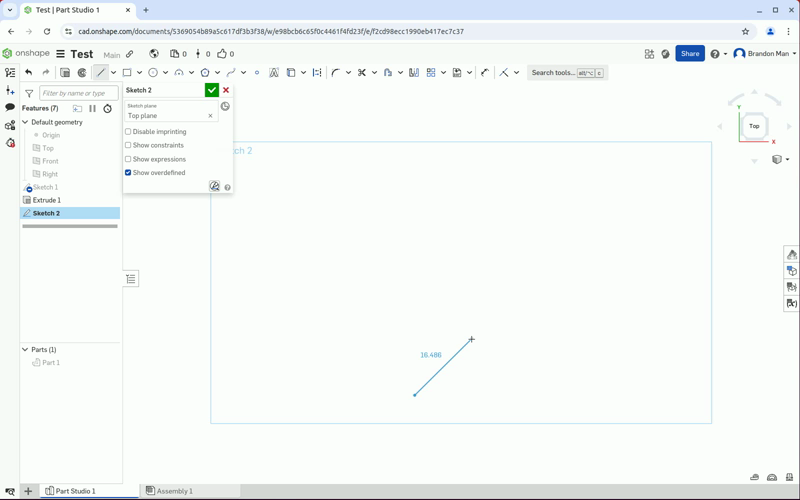
key_up(shift)
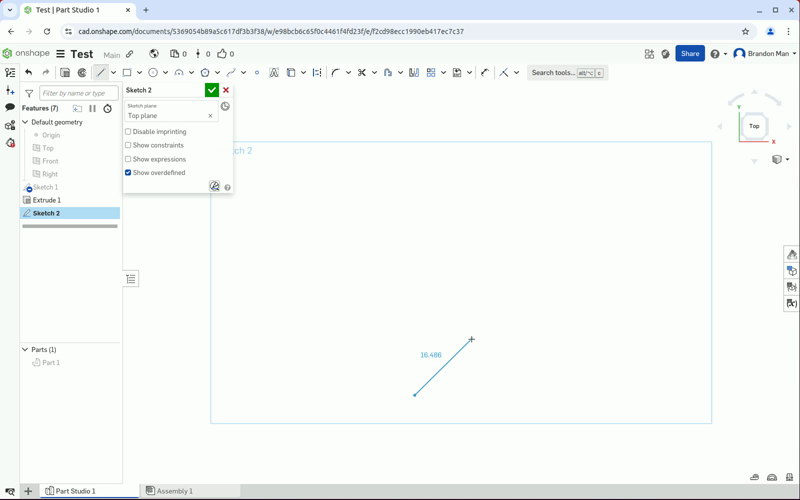
key_down(shift)
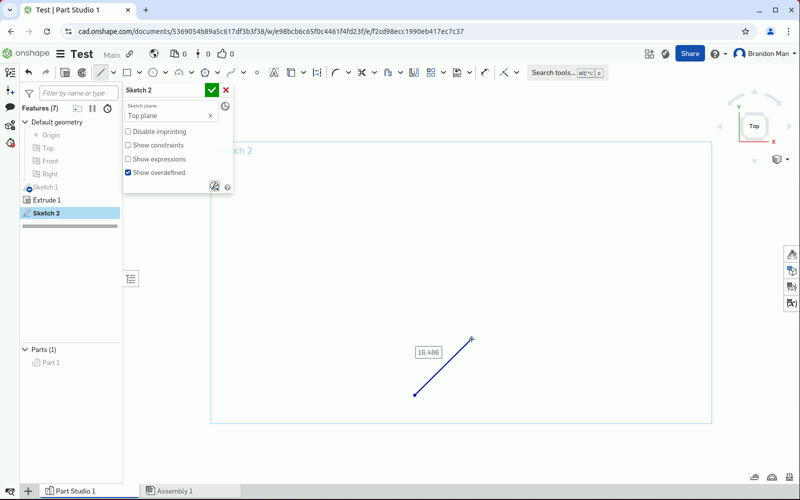
mouse_move(414, 282)
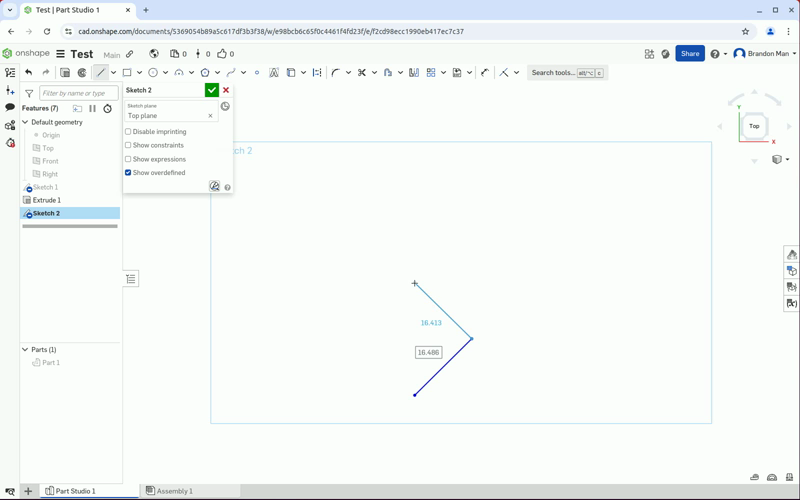
click(414, 282)
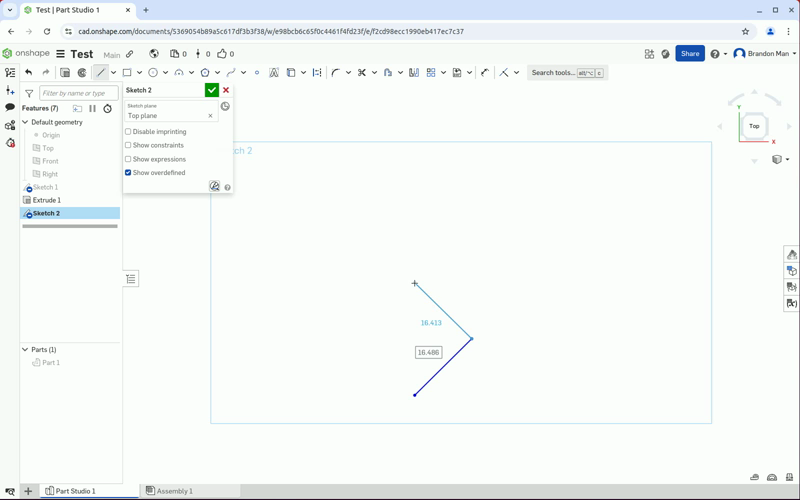
key_up(shift)
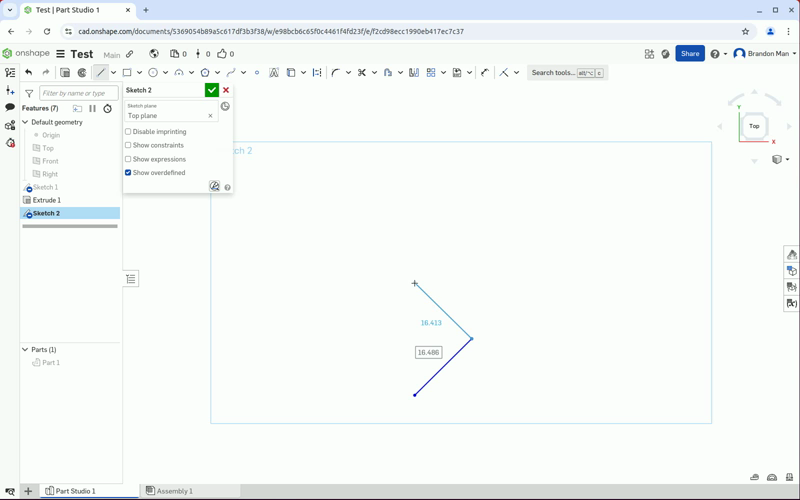
key_down(shift)
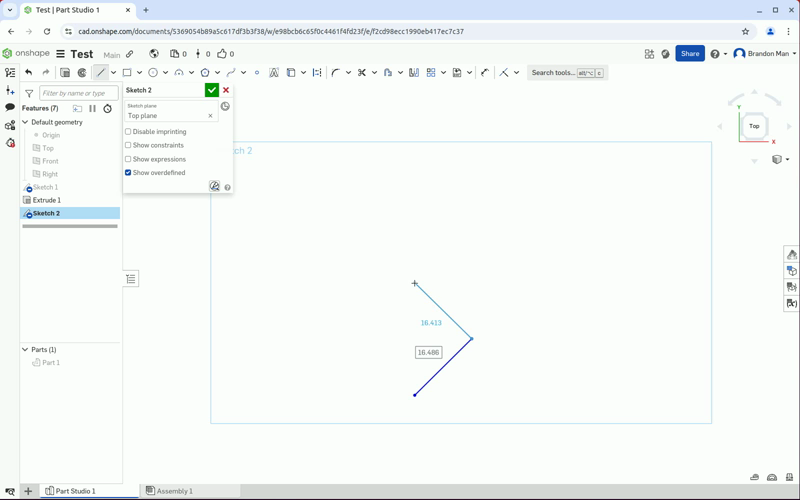
mouse_move(414, 395)
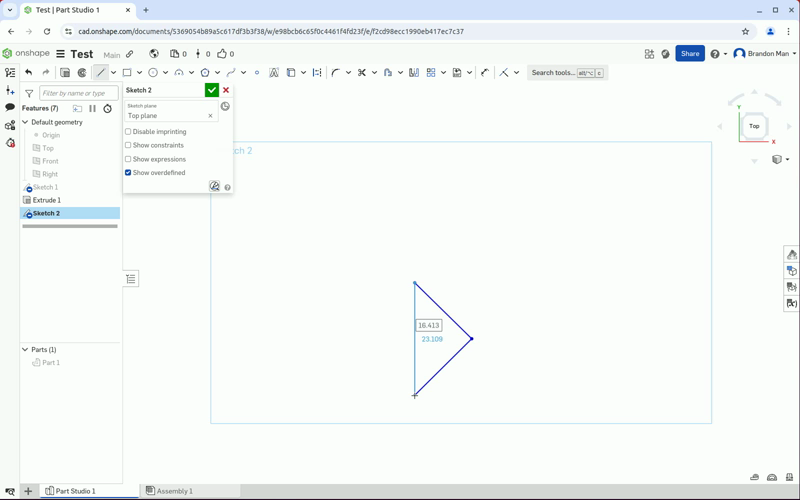
key_up(shift)
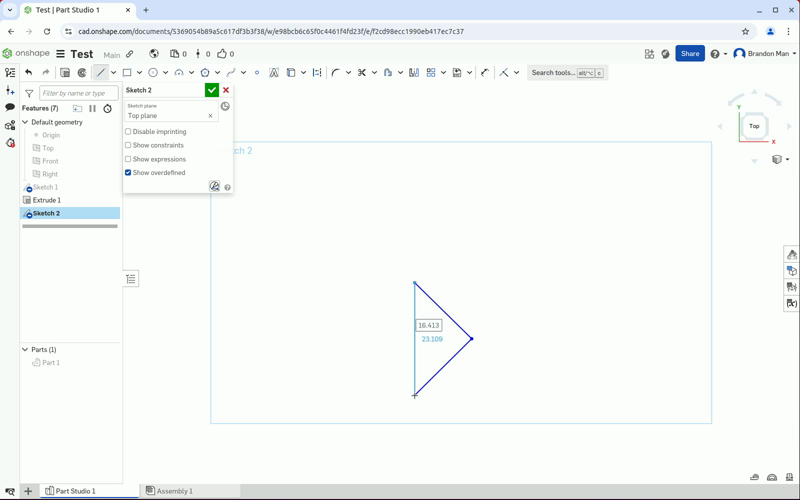
click(414, 395)
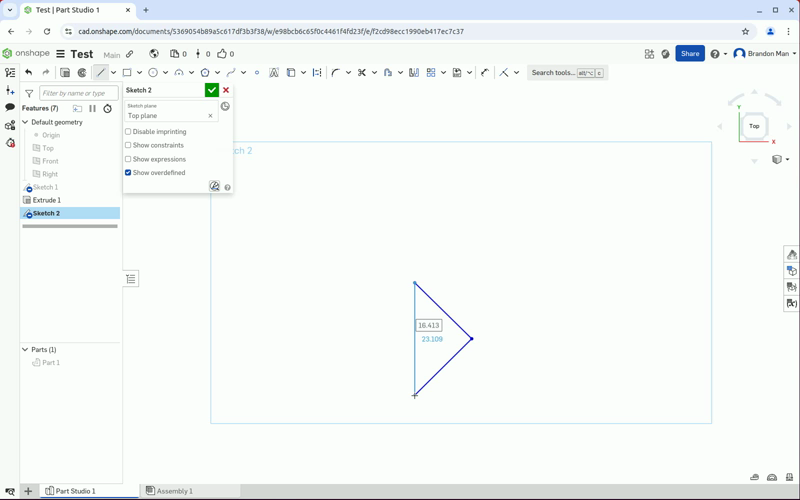
key(esc)
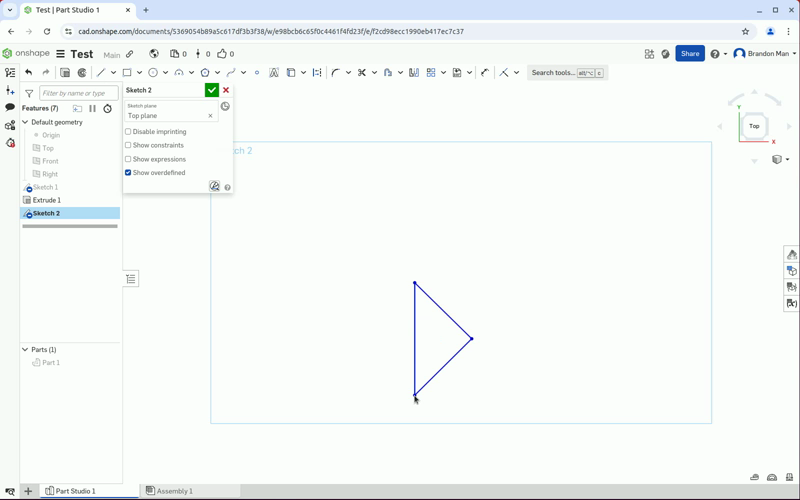
mouse_move(419, 357)
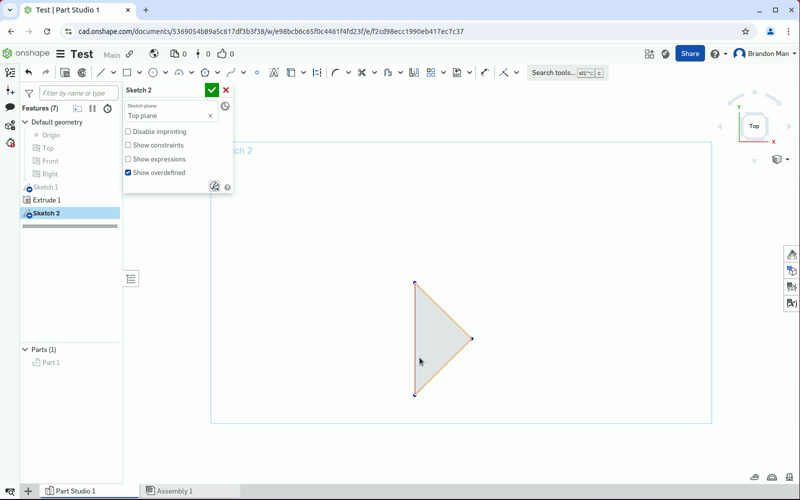
click(419, 357)
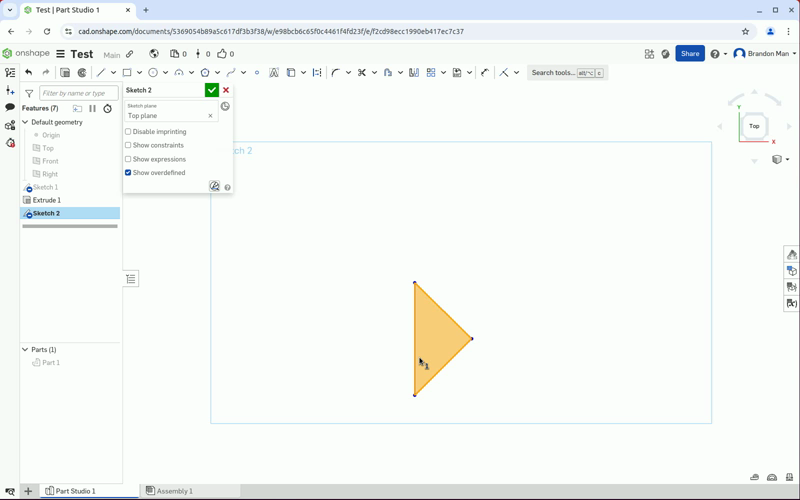
mouse_move(73, 352)
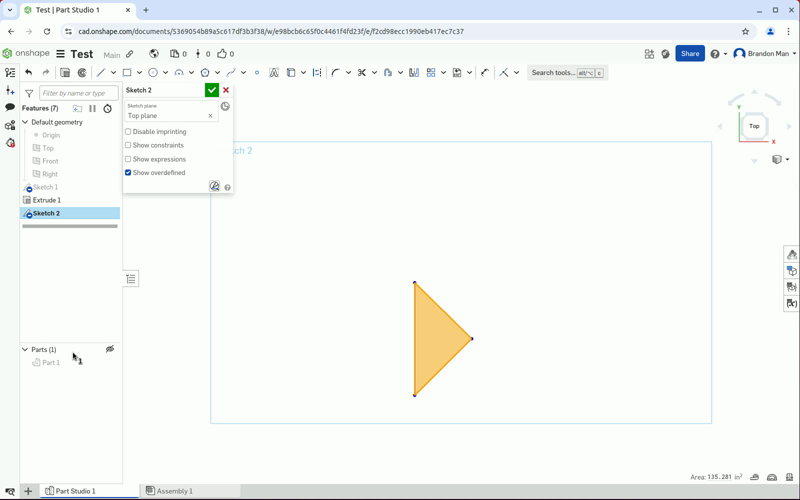
key(shift+y)
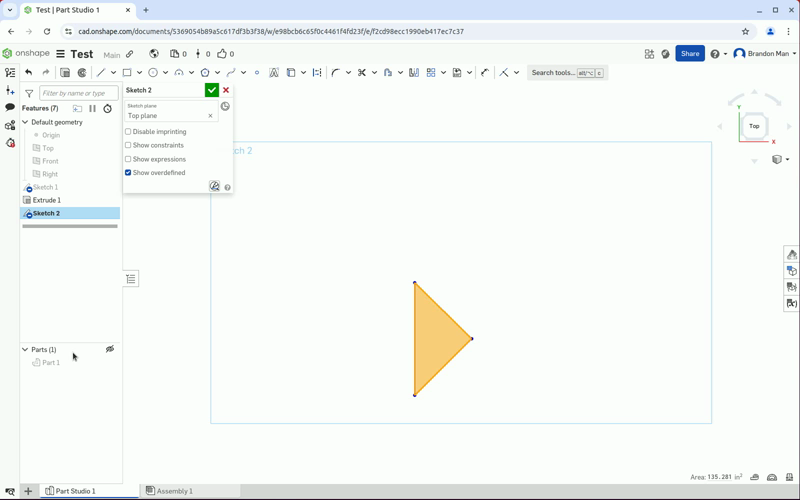
key(shift+e)
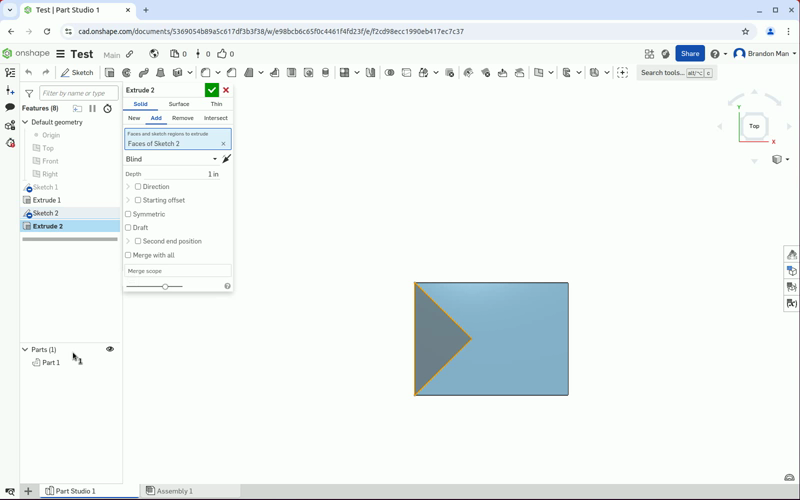
mouse_move(143, 106)
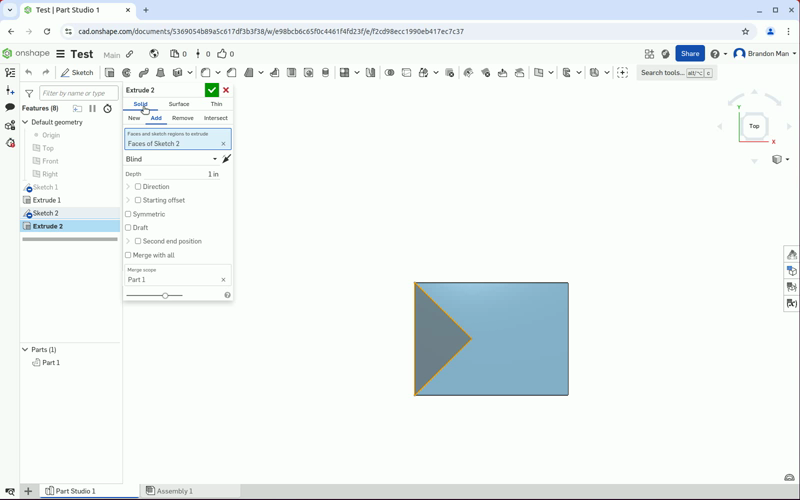
click(143, 106)
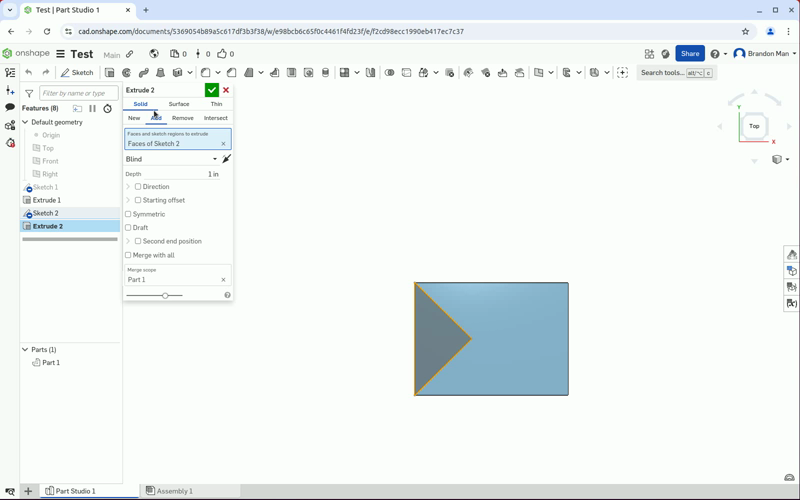
mouse_move(186, 120)
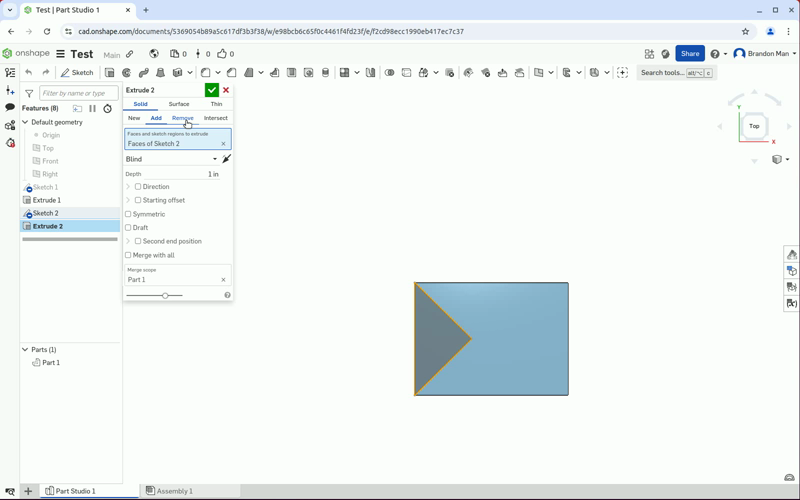
click(186, 120)
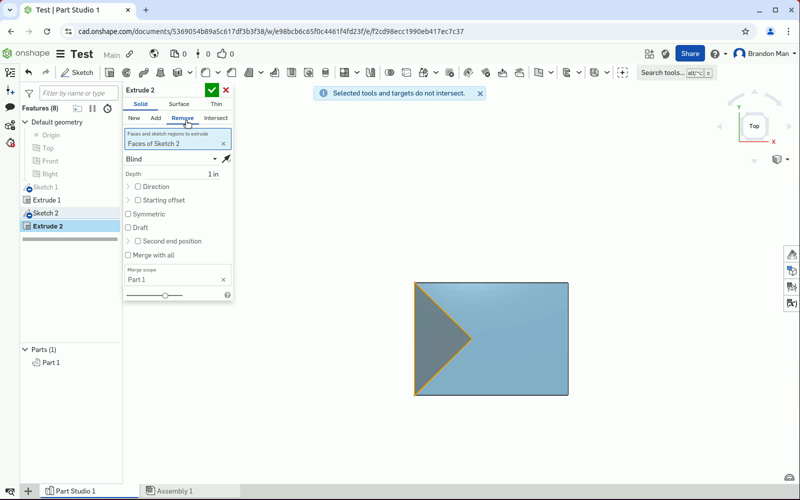
key(tab, 4)
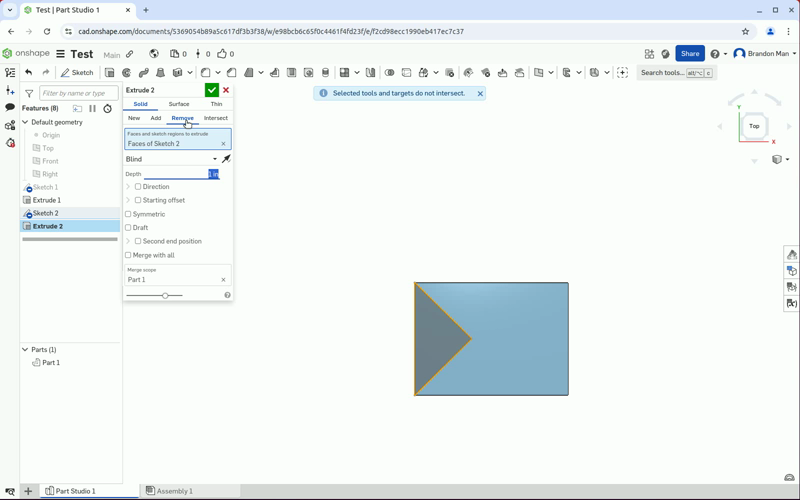
text(-8.425)
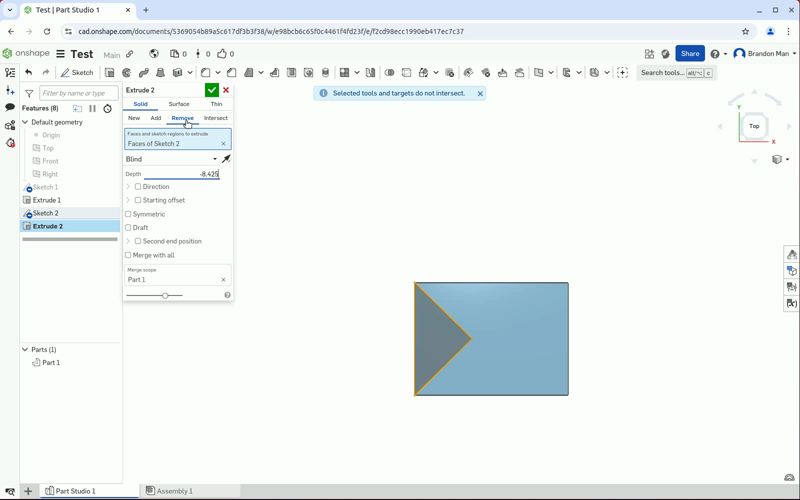
key(tab, 6)
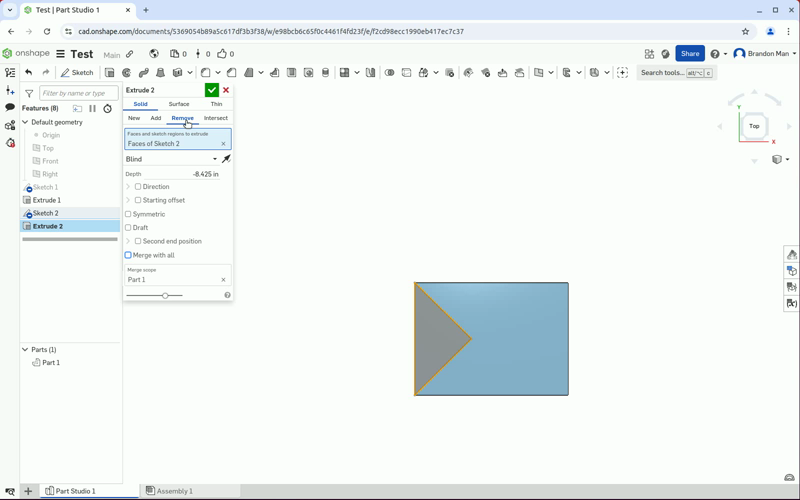
key(space)
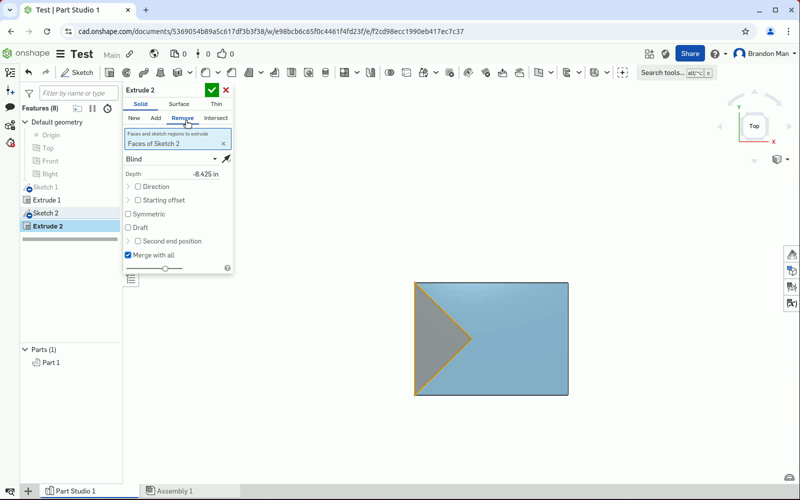
key(enter)
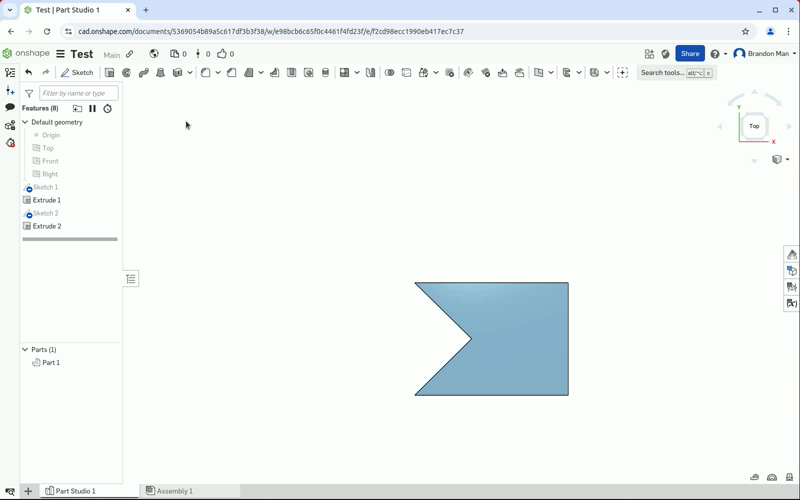
key(shift+h)
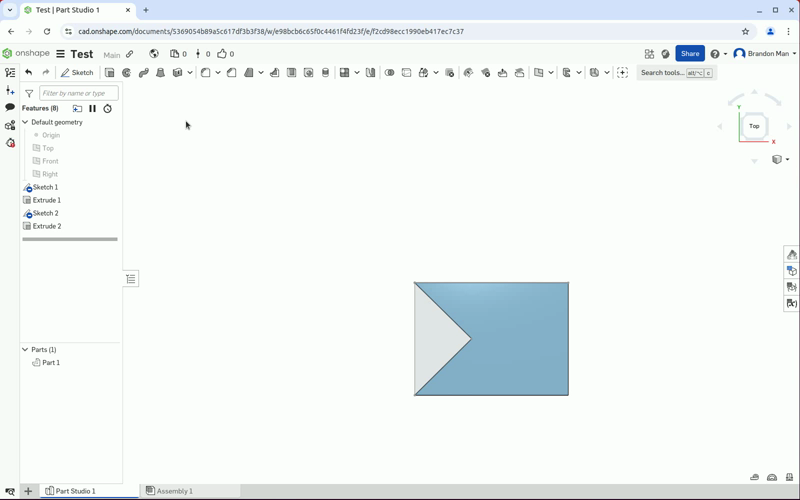
key(shift+h)
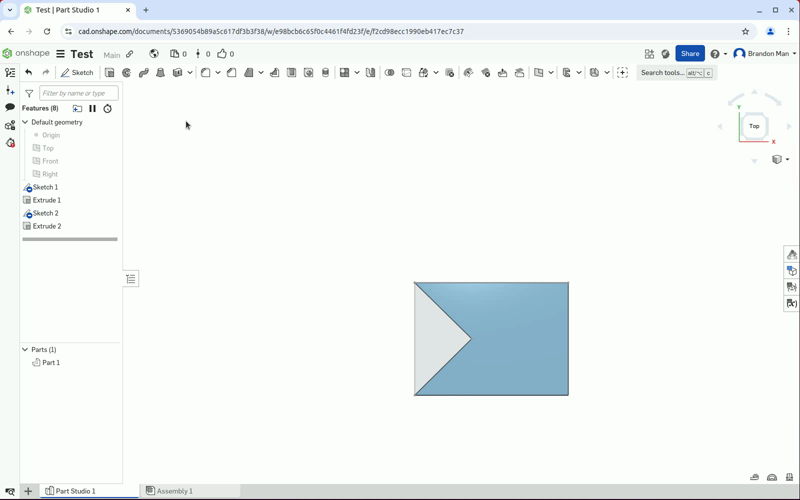
key(shift+7)
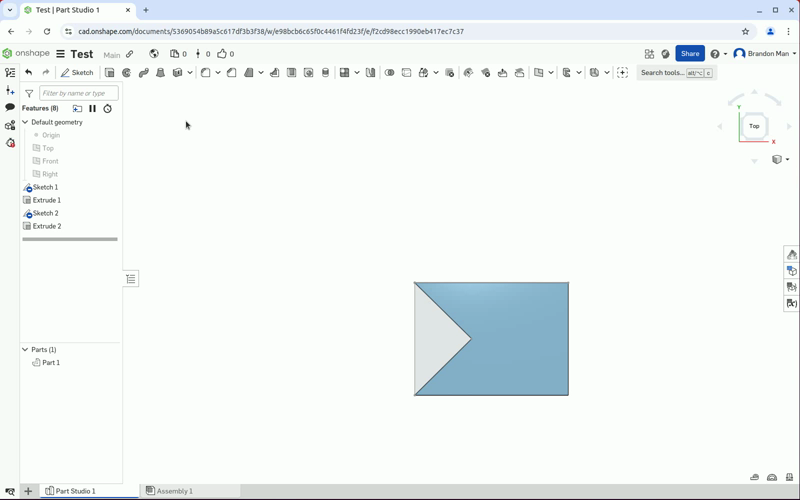
key(up, 3)
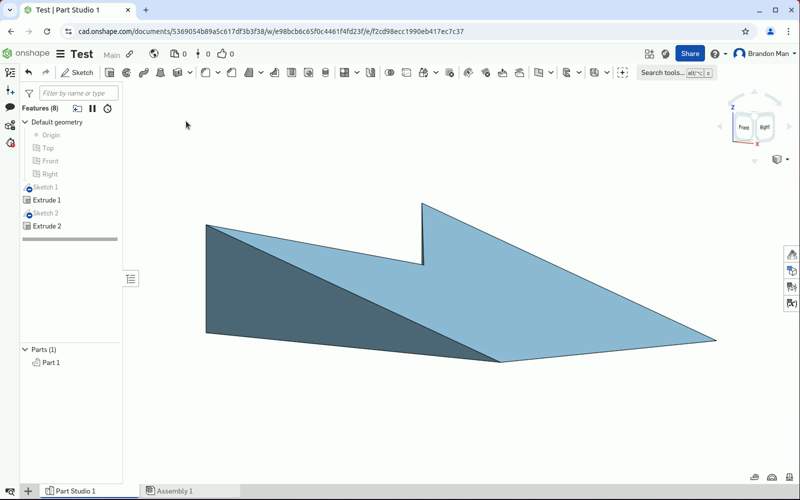
key(left, 3)
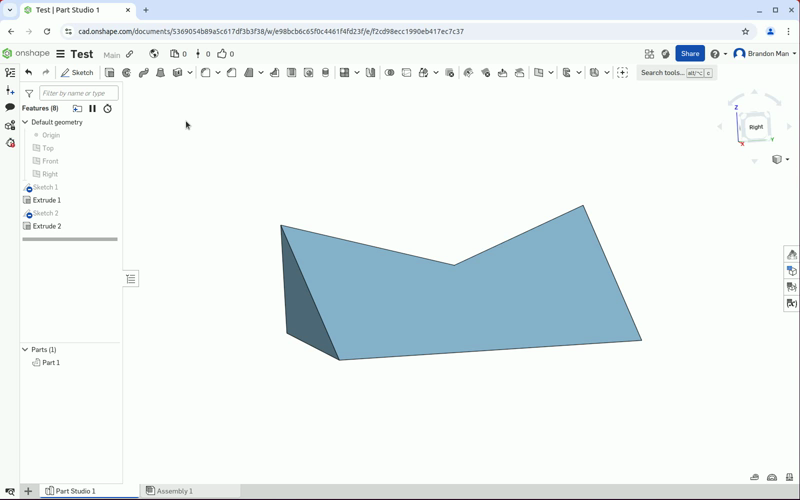
key(right, 3)
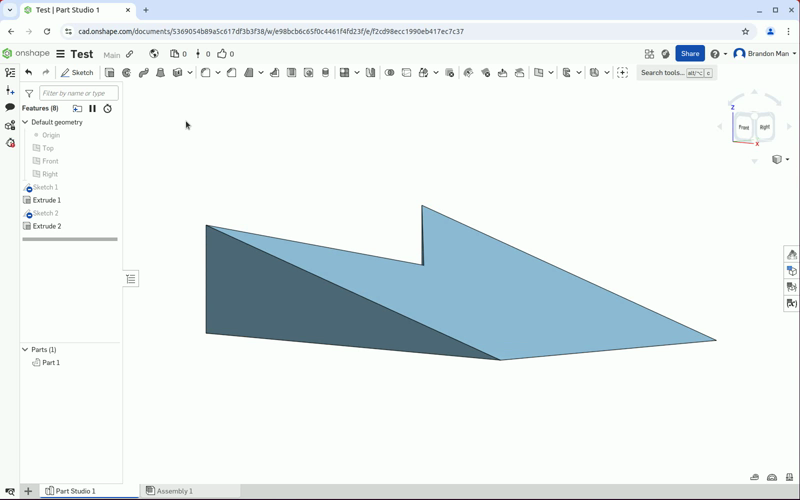
key(down, 3)
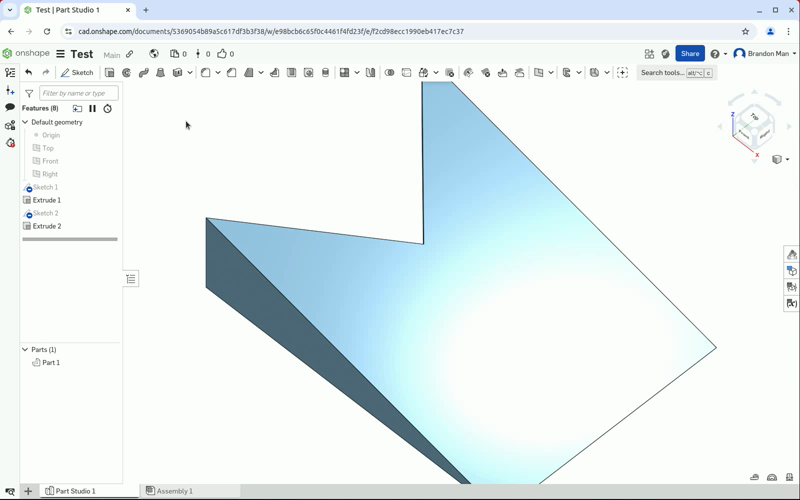
mouse_move(73, 189)
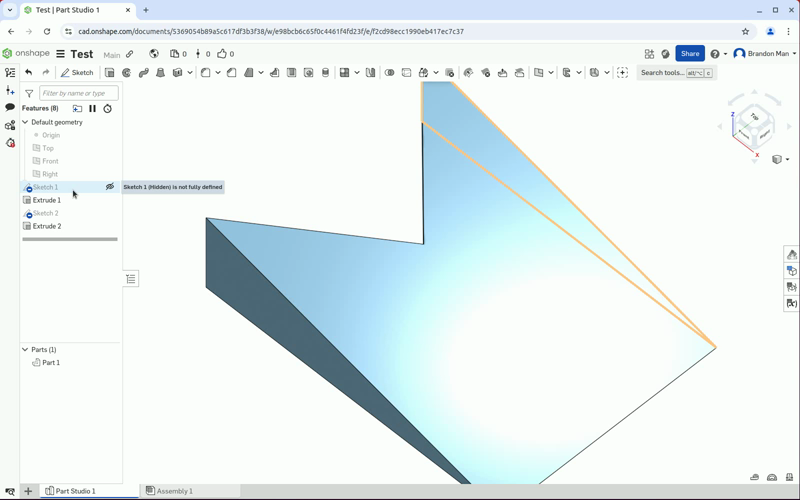
click(73, 189)